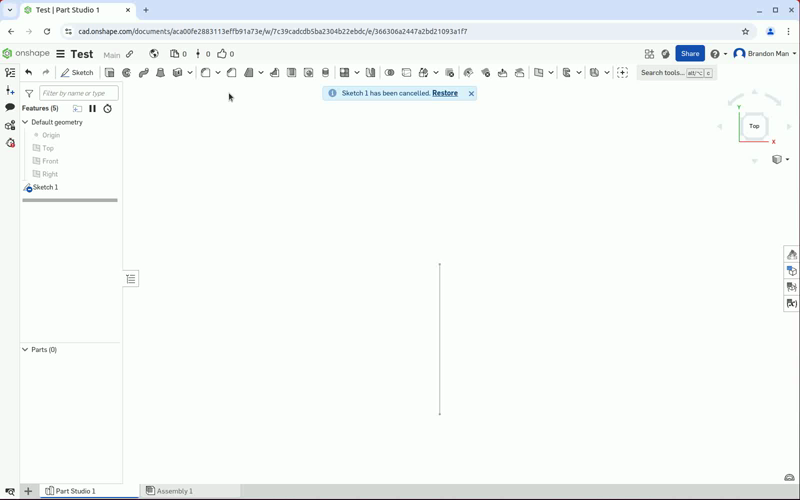
key(shift+h)
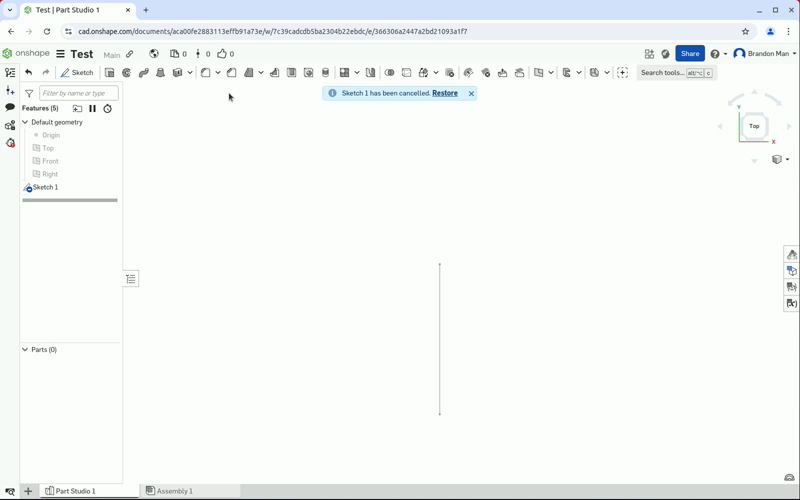
mouse_move(73, 352)
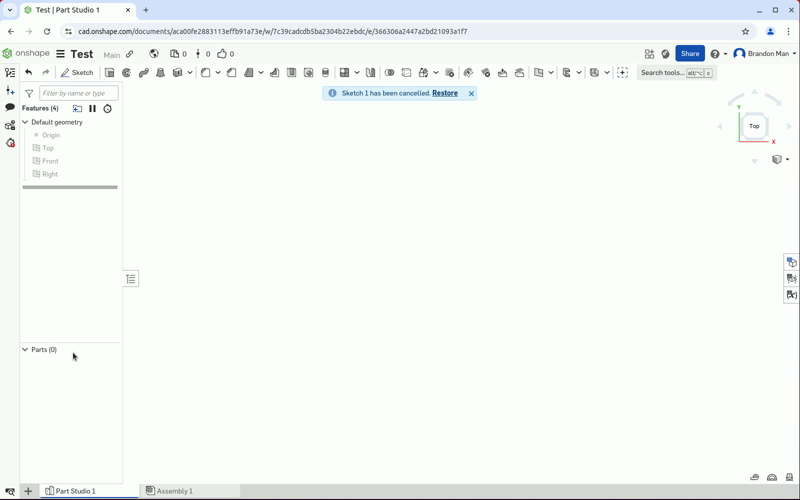
key(y)
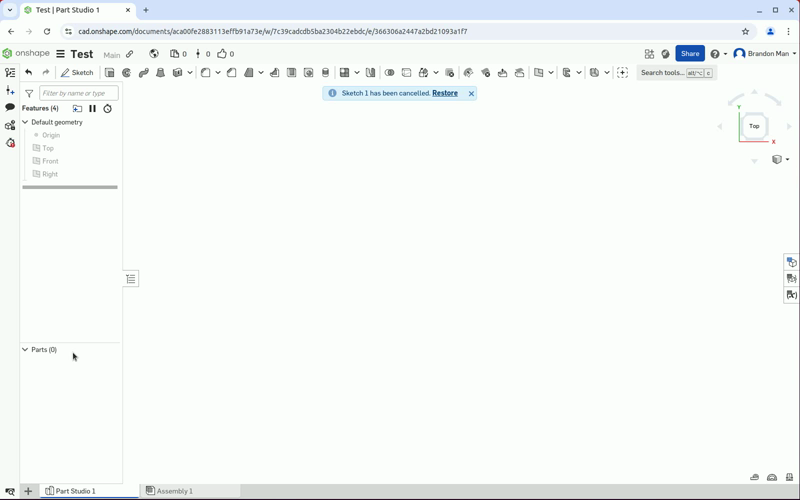
key(shift+p)
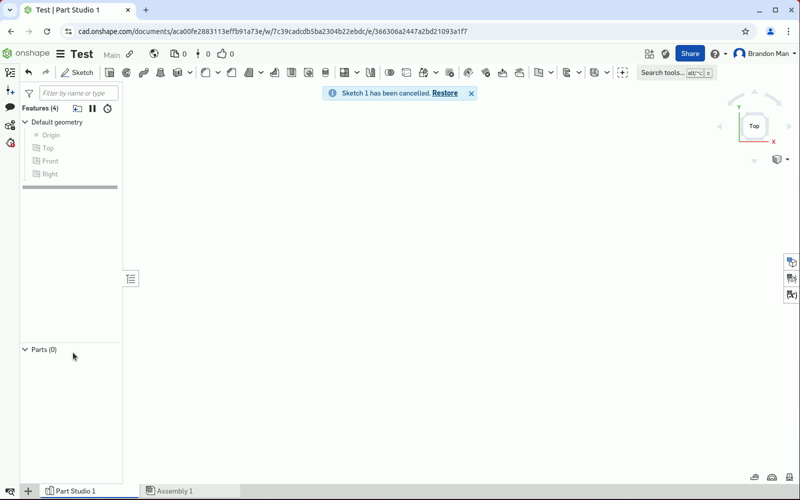
key(space)
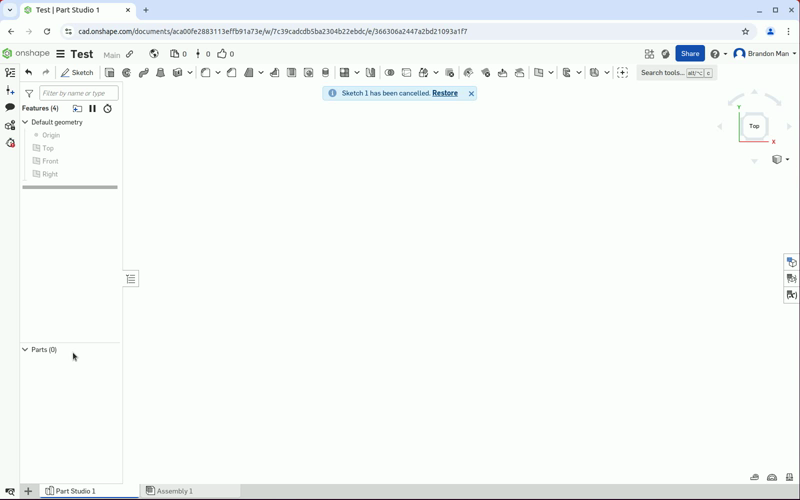
key_down(shift)
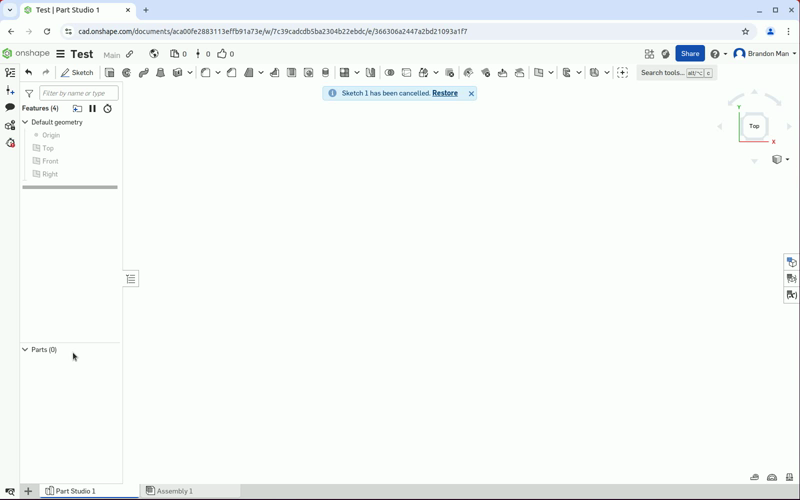
key(up)
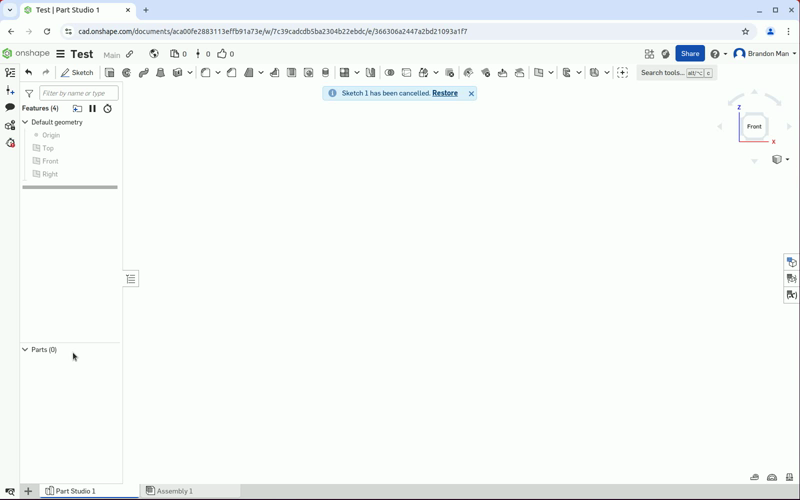
key_up(shift)
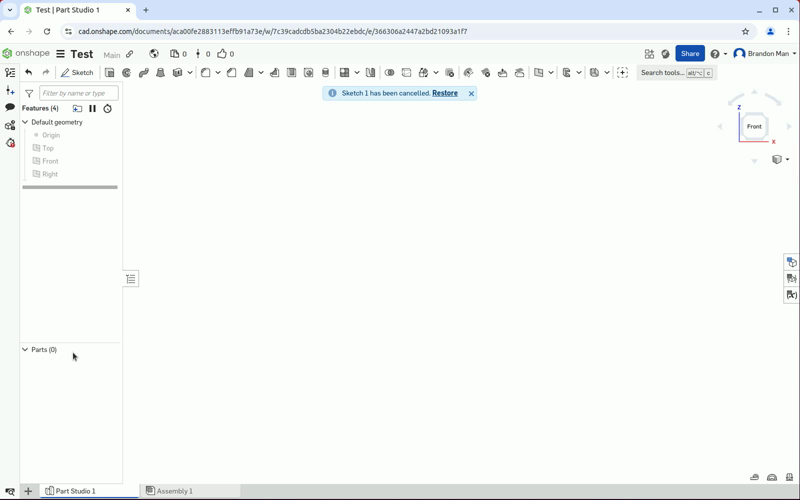
key(space)
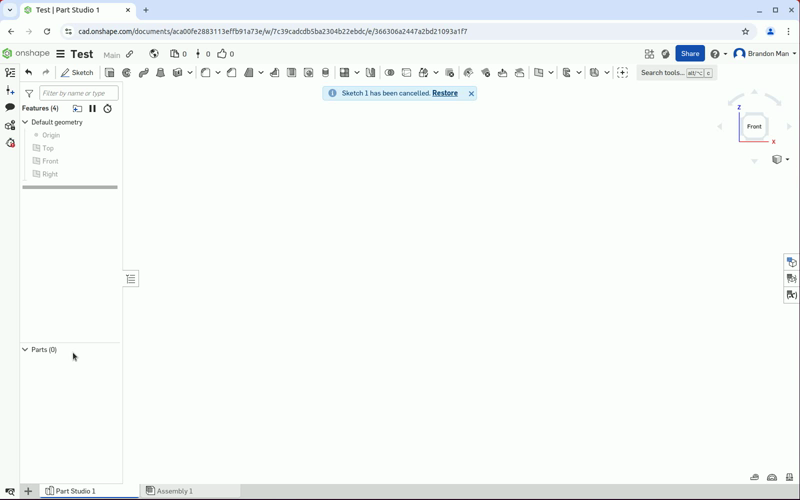
key_down(shift)
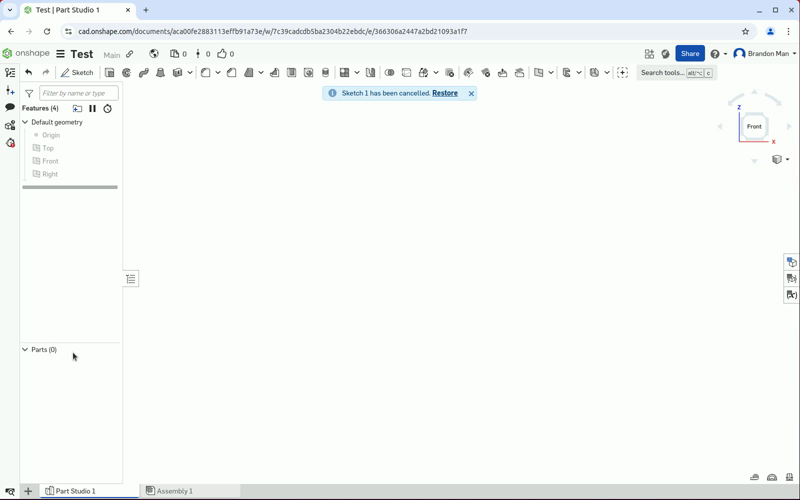
key(left)
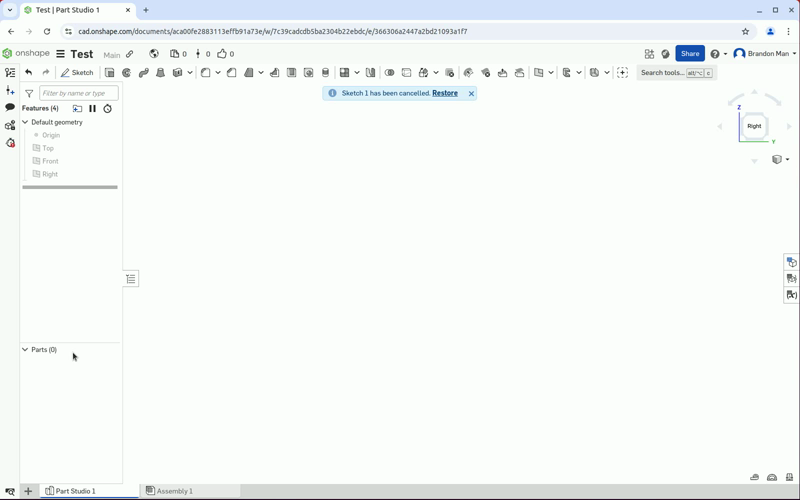
key_up(shift)
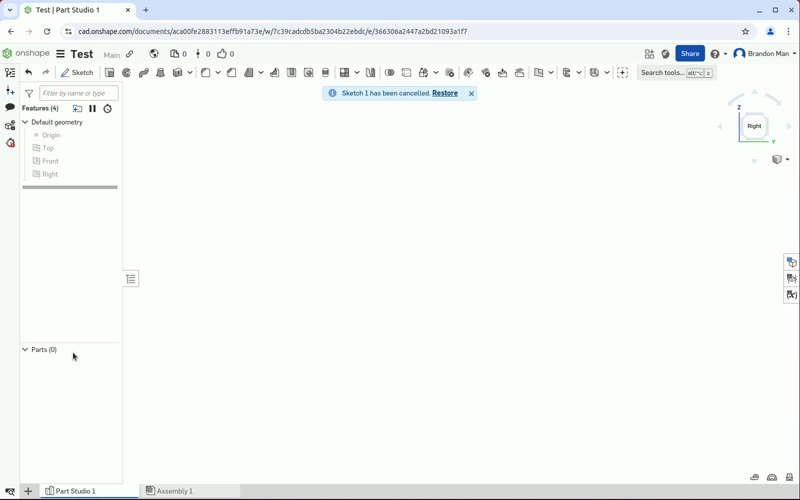
mouse_move(73, 352)
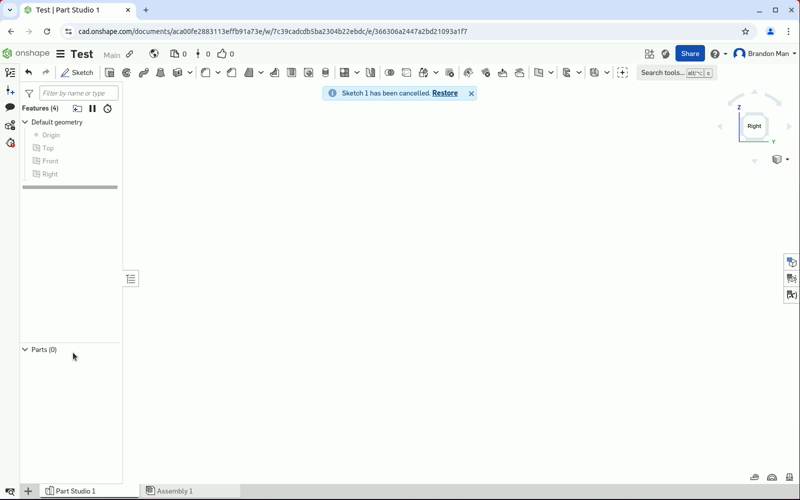
key(shift+y)
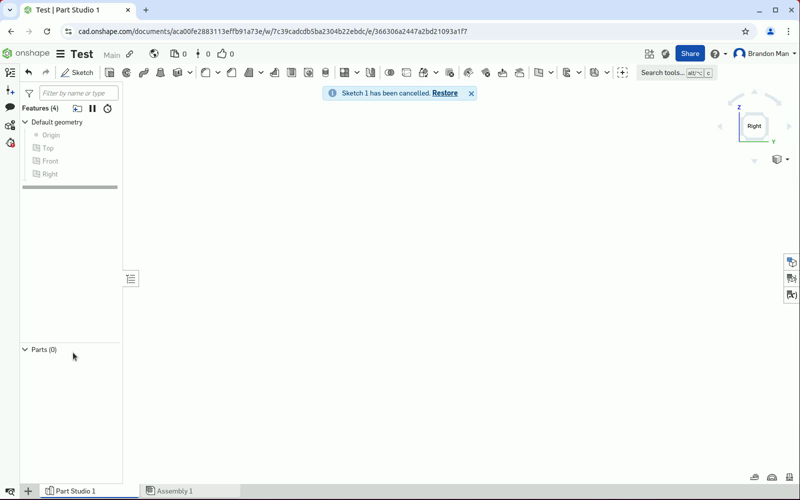
key(shift+s)
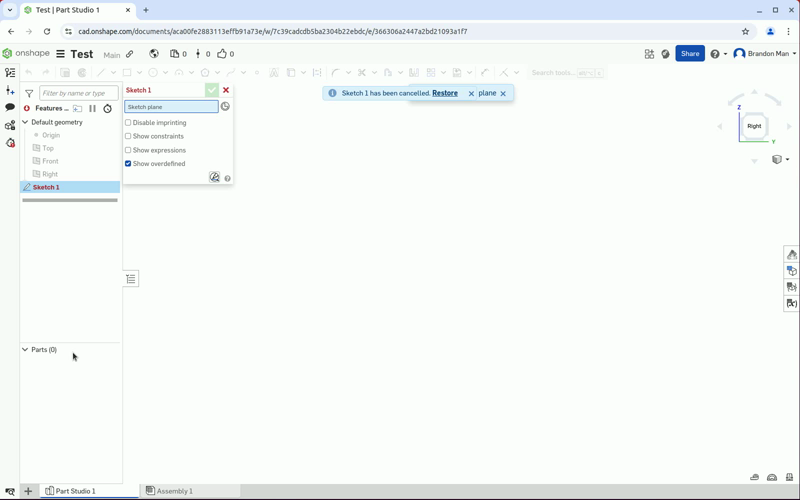
mouse_move(73, 176)
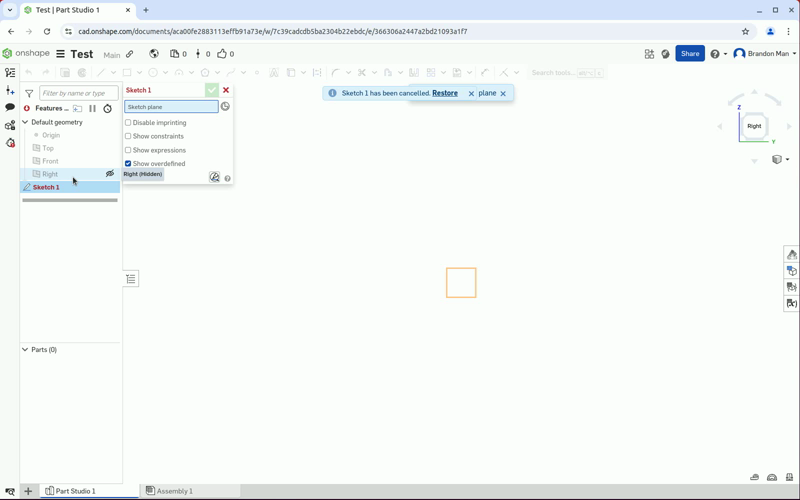
click(73, 176)
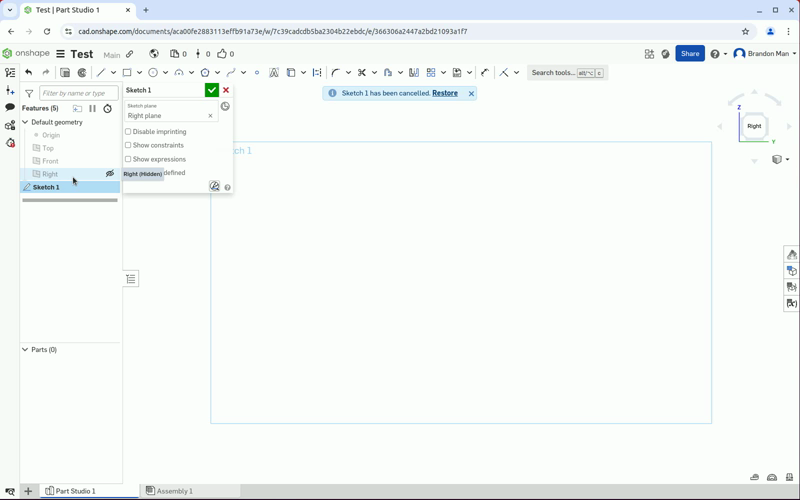
mouse_move(73, 352)
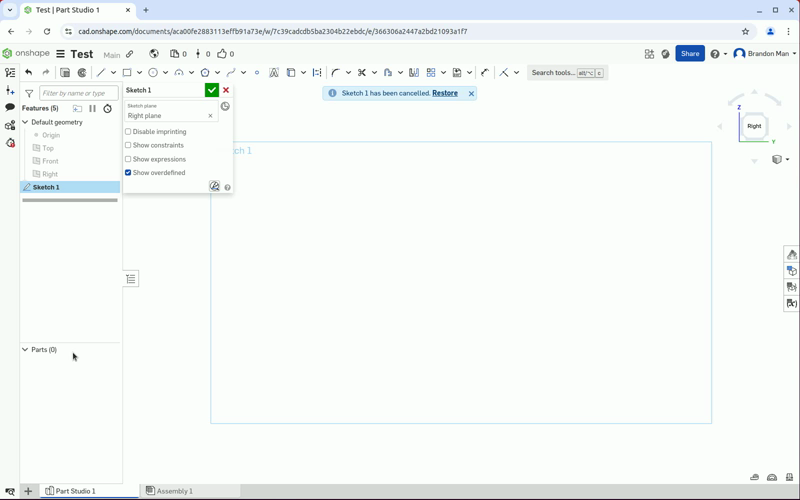
key(y)
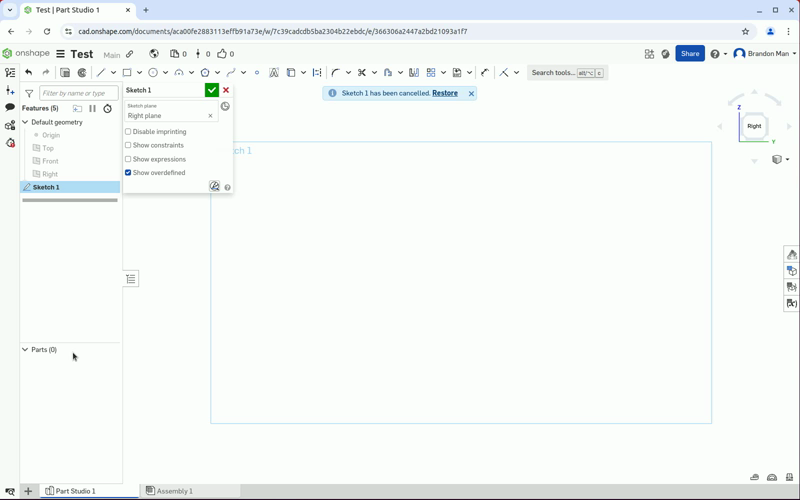
key(l)
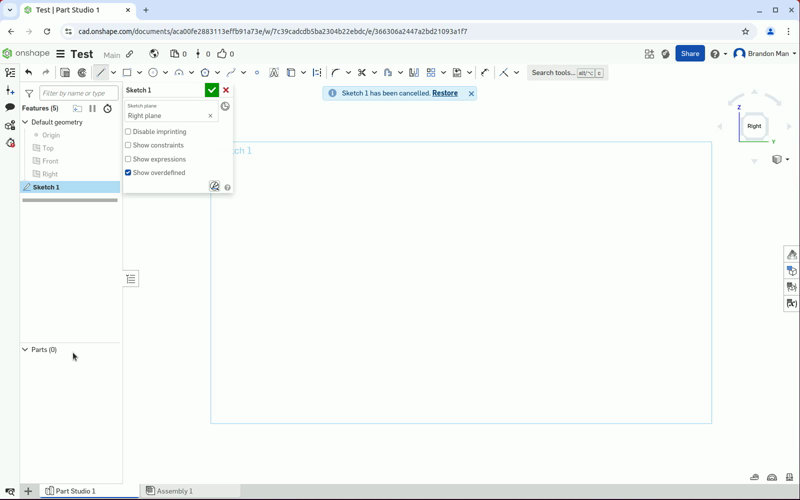
key_down(shift)
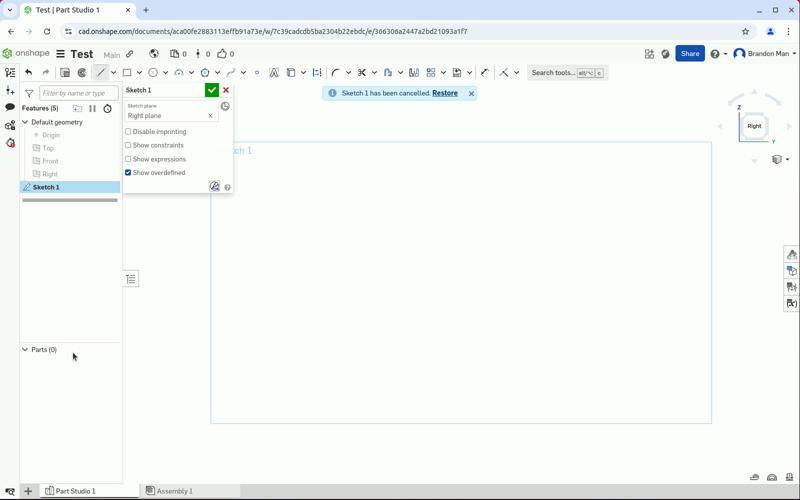
mouse_move(406, 395)
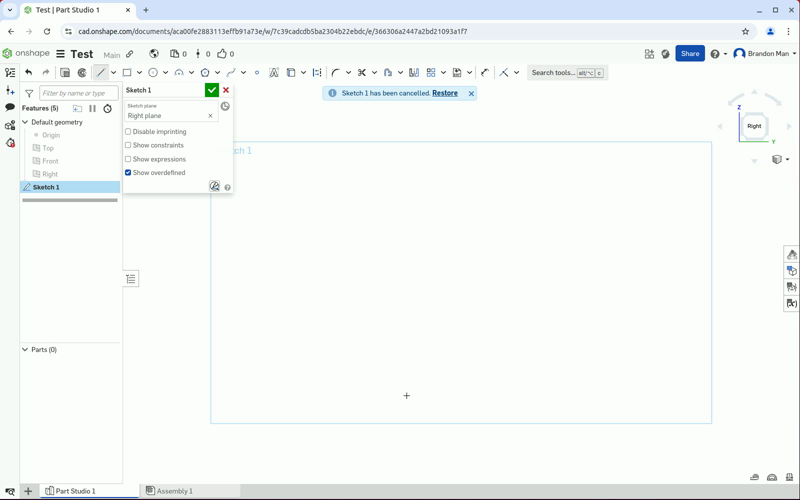
click(406, 395)
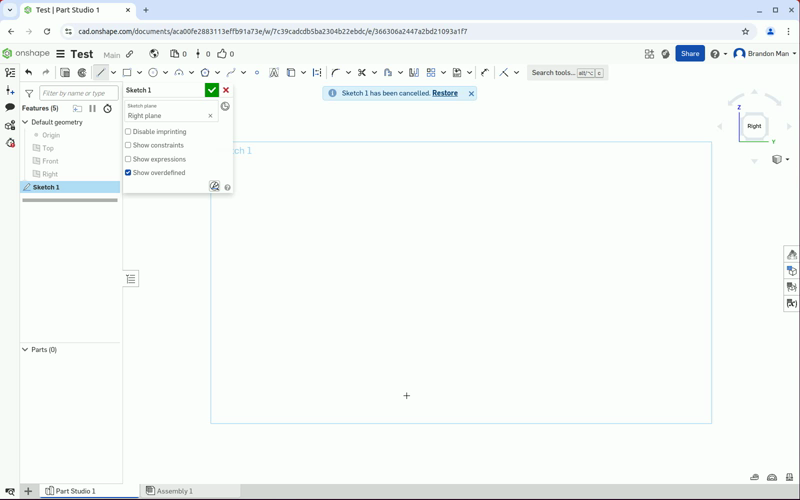
key_up(shift)
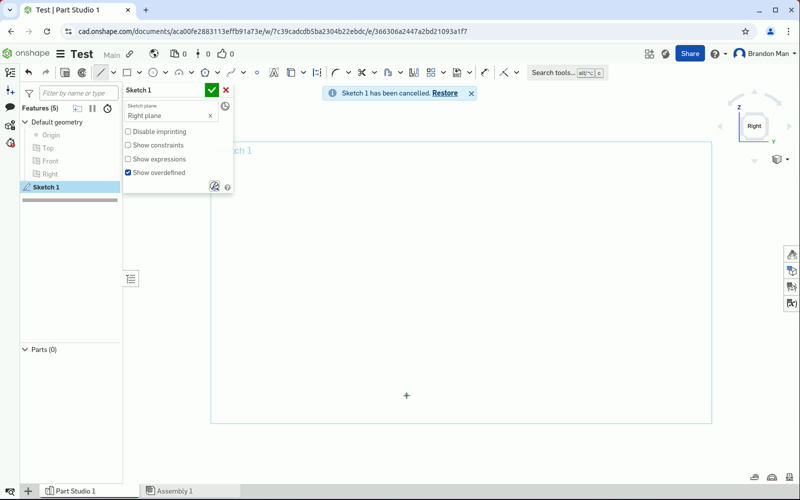
key_down(shift)
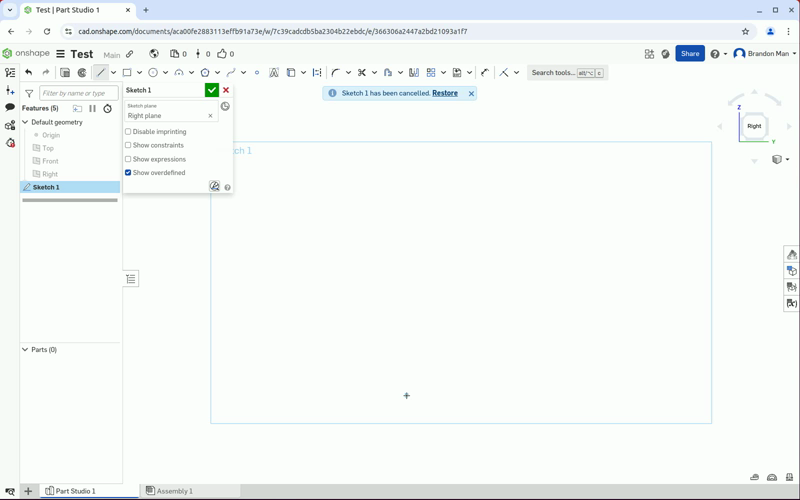
mouse_move(515, 395)
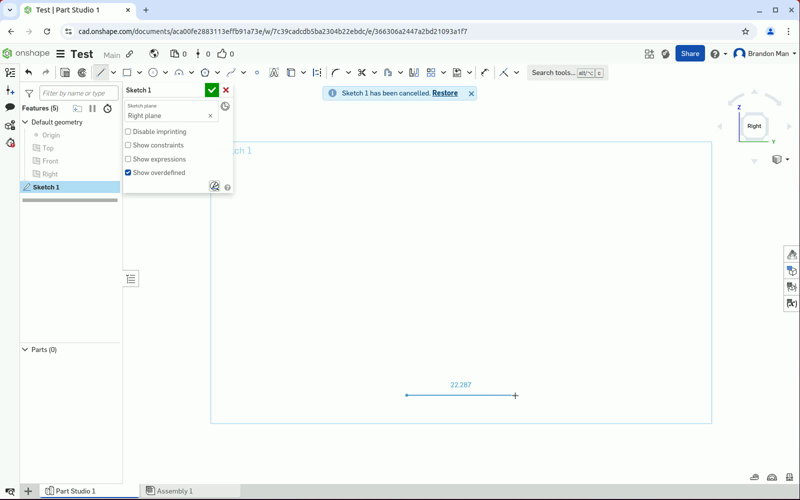
click(515, 395)
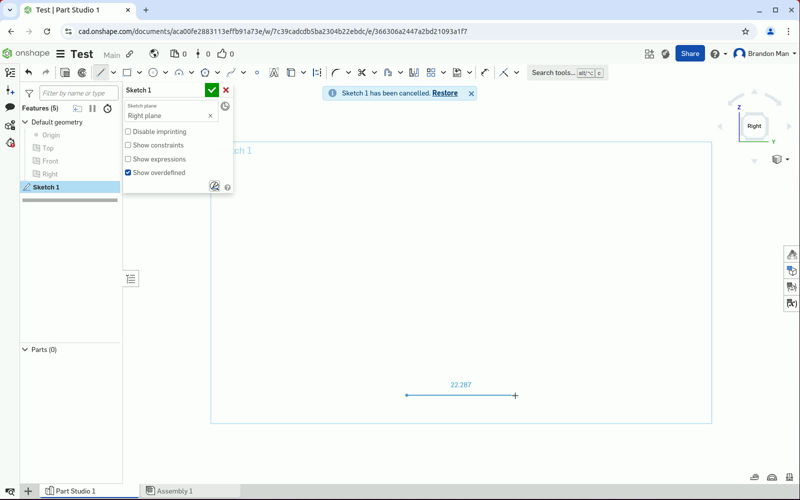
key_up(shift)
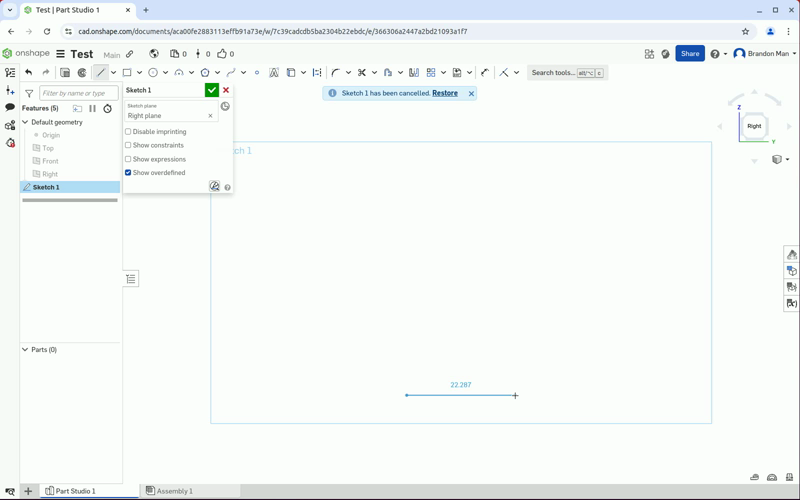
key_down(shift)
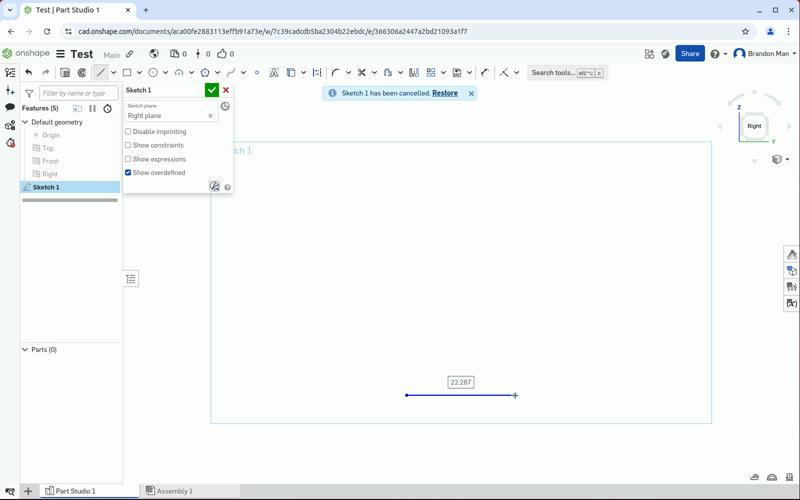
mouse_move(515, 171)
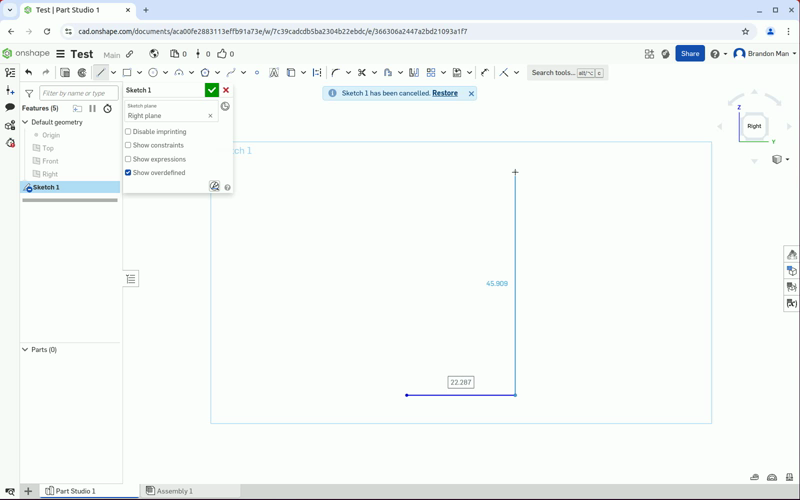
click(515, 171)
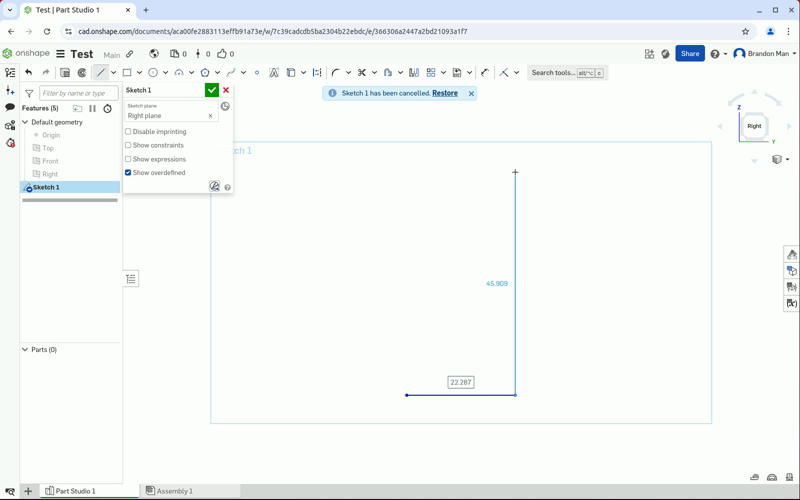
key_up(shift)
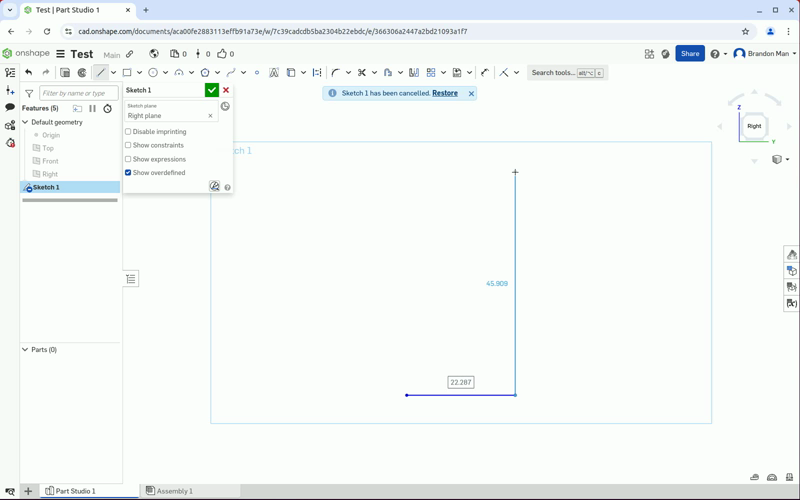
key_down(shift)
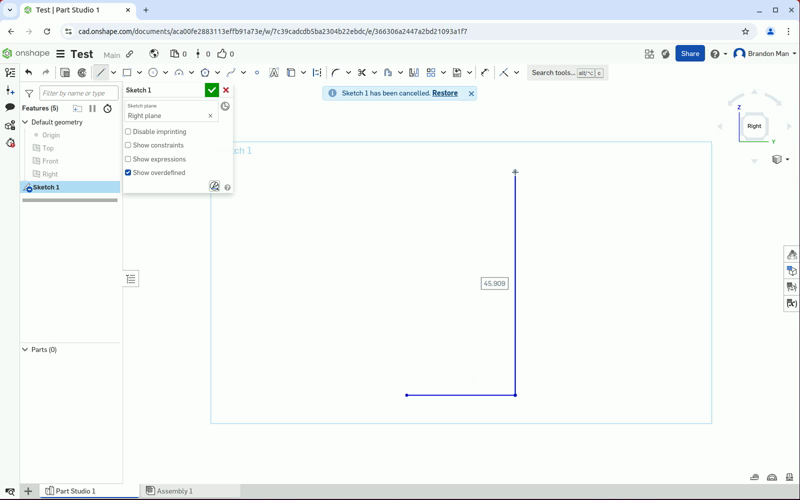
mouse_move(407, 171)
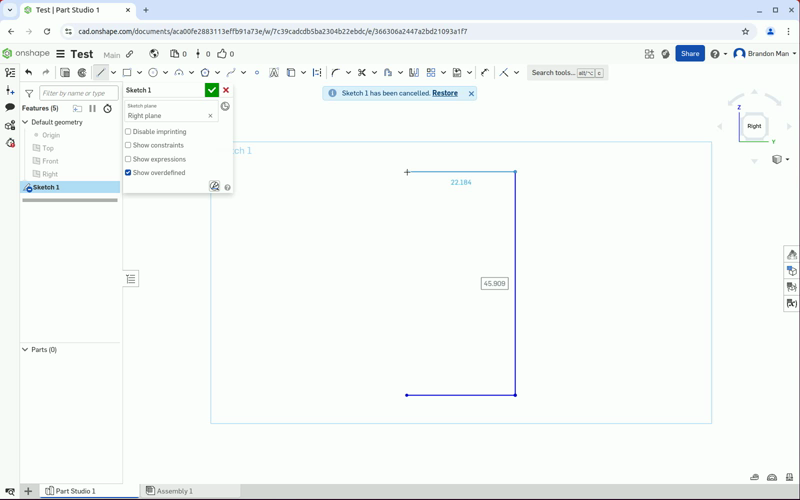
click(407, 171)
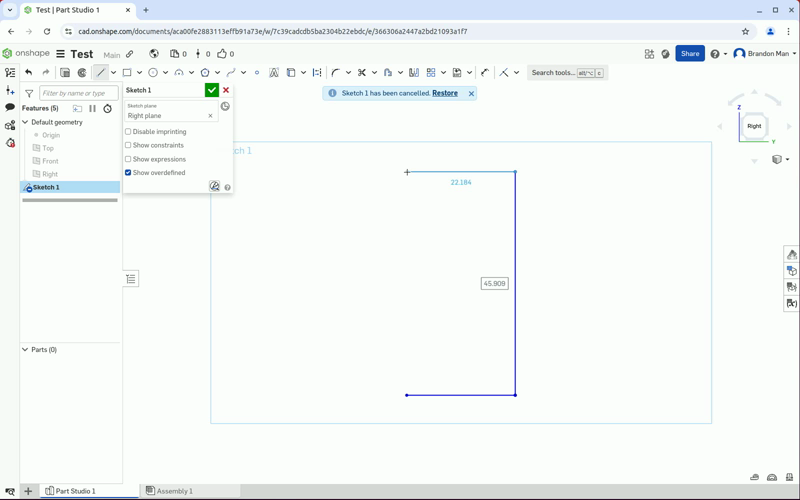
key_up(shift)
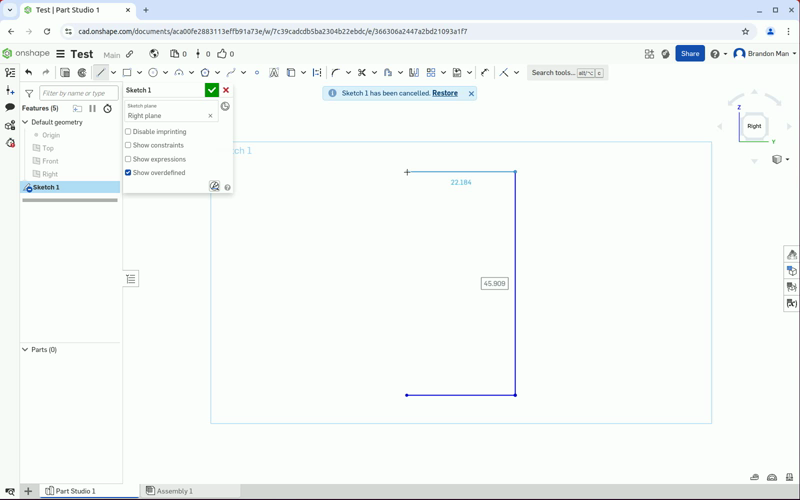
key_down(shift)
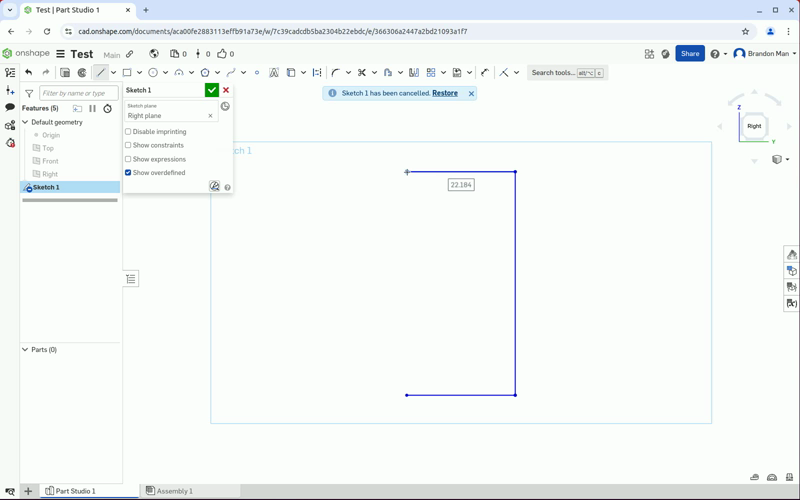
mouse_move(406, 395)
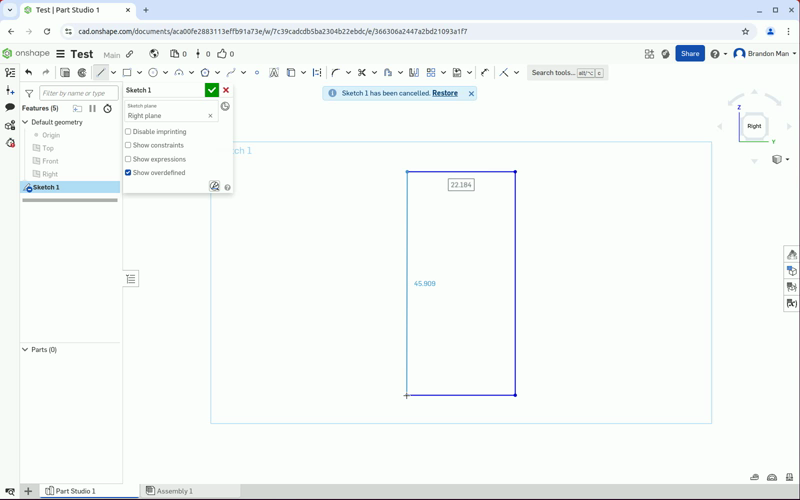
key_up(shift)
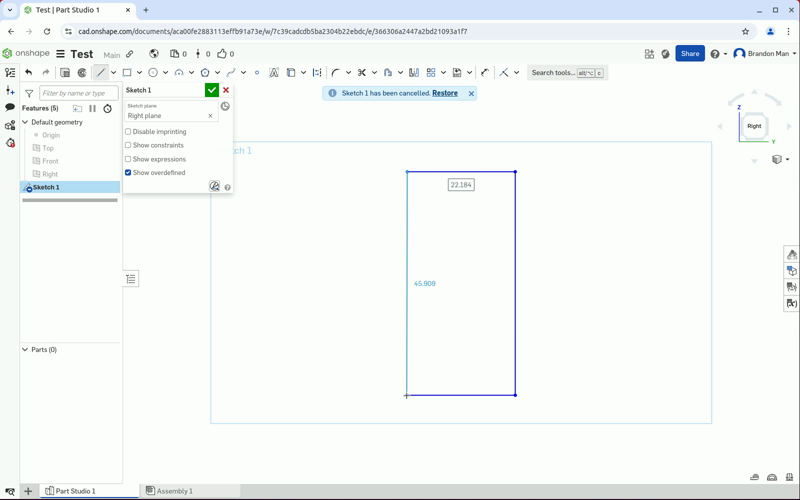
click(406, 395)
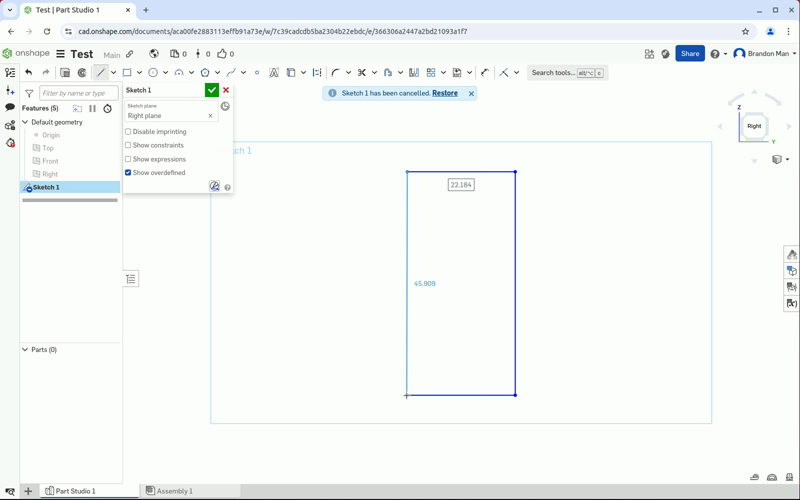
key(esc)
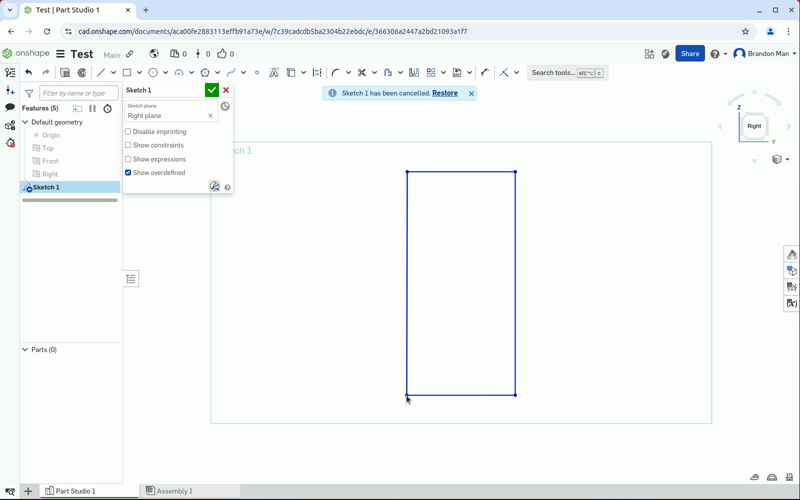
mouse_move(464, 348)
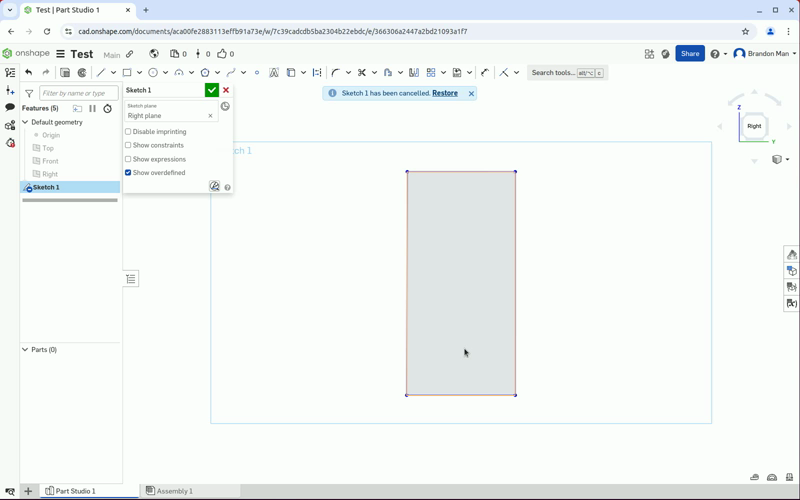
click(464, 348)
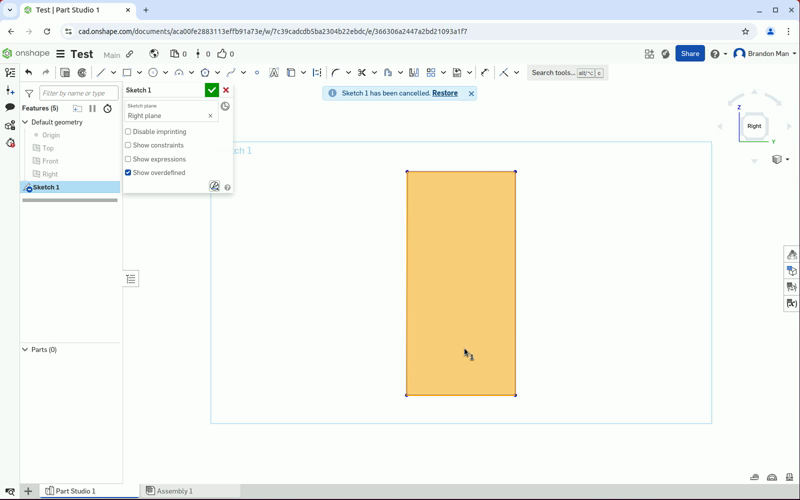
mouse_move(73, 352)
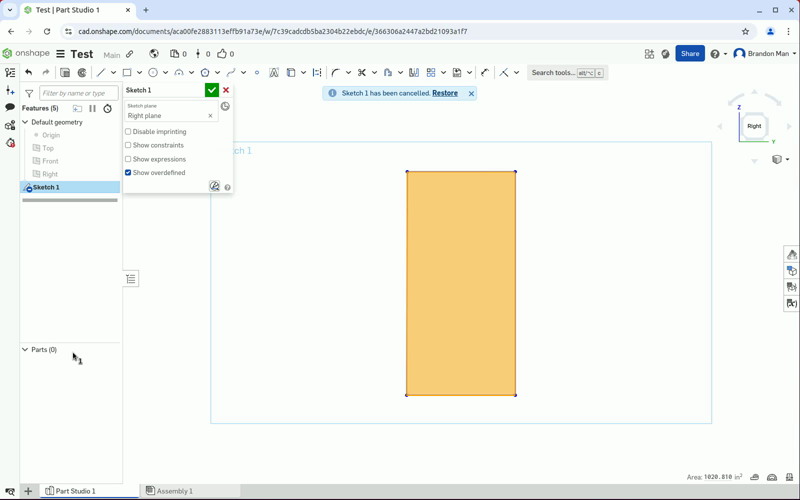
key(shift+y)
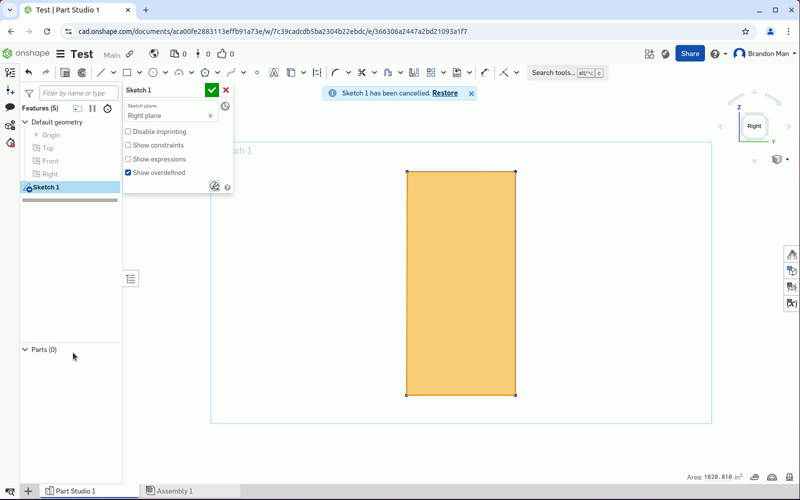
key(shift+e)
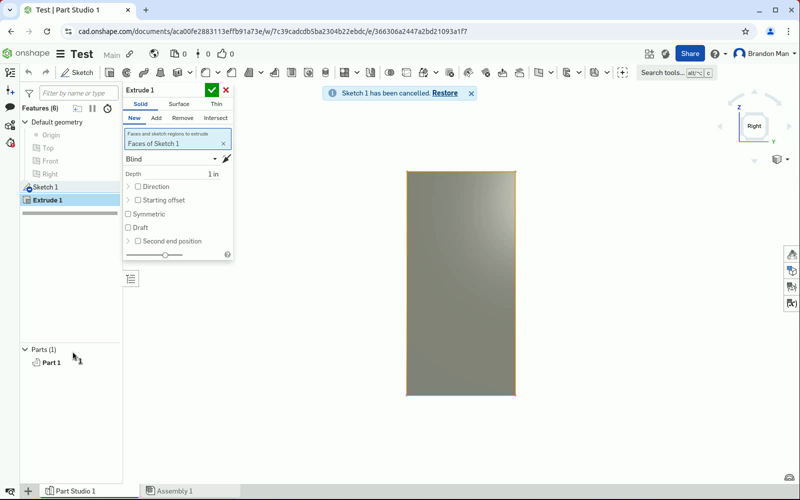
mouse_move(143, 106)
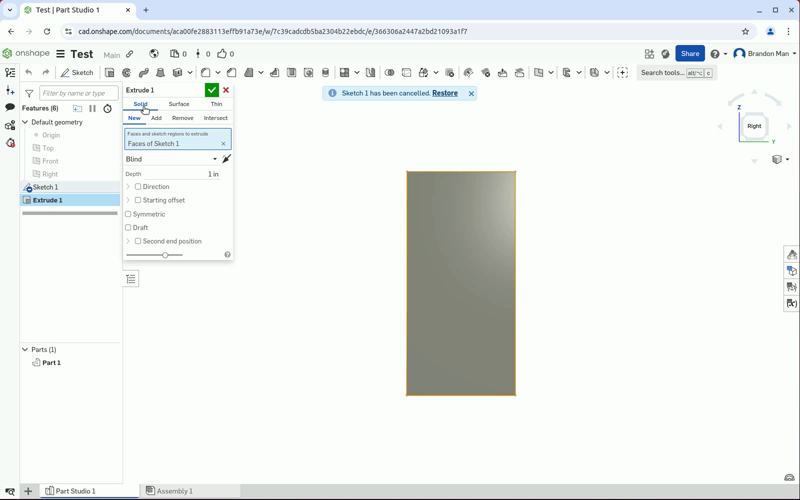
click(143, 106)
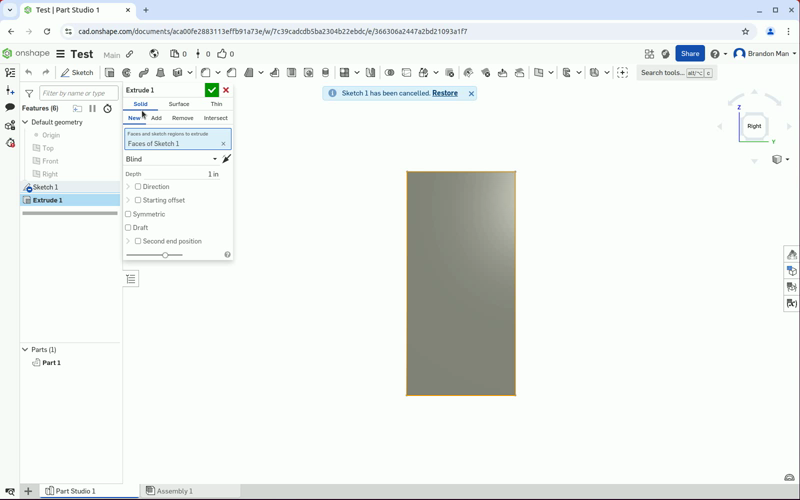
mouse_move(137, 120)
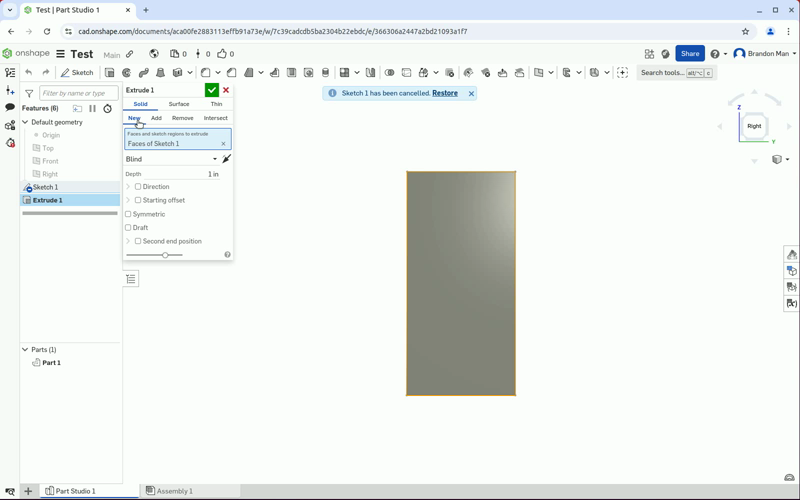
click(137, 120)
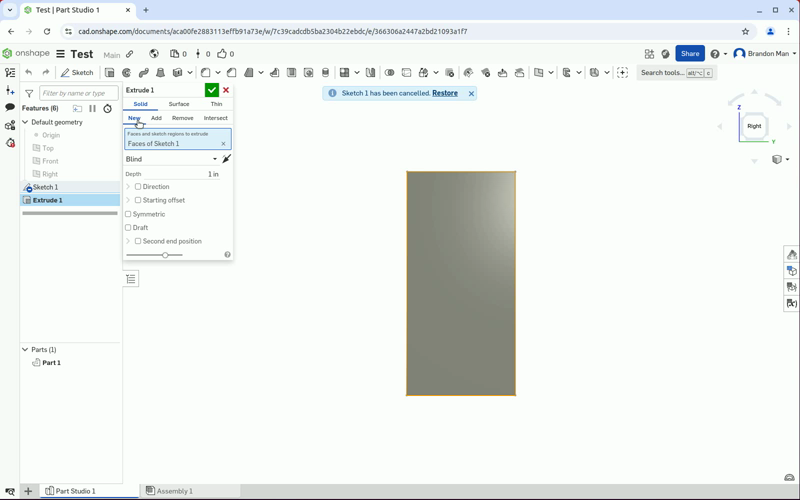
key(tab, 4)
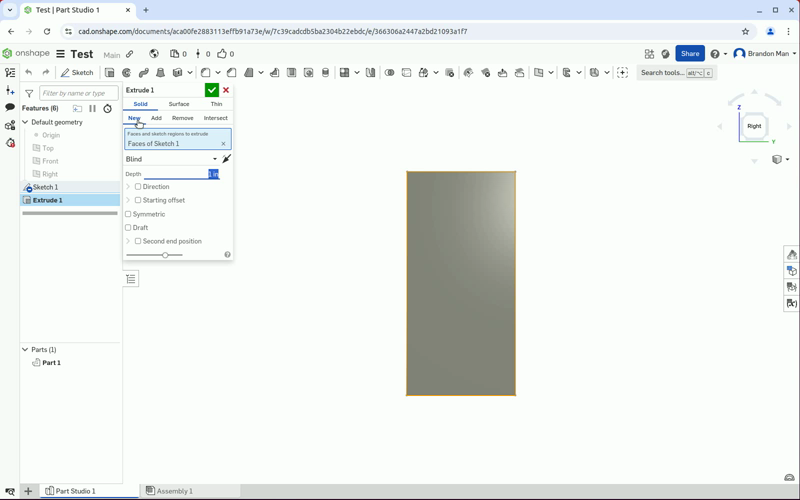
text(0.722)
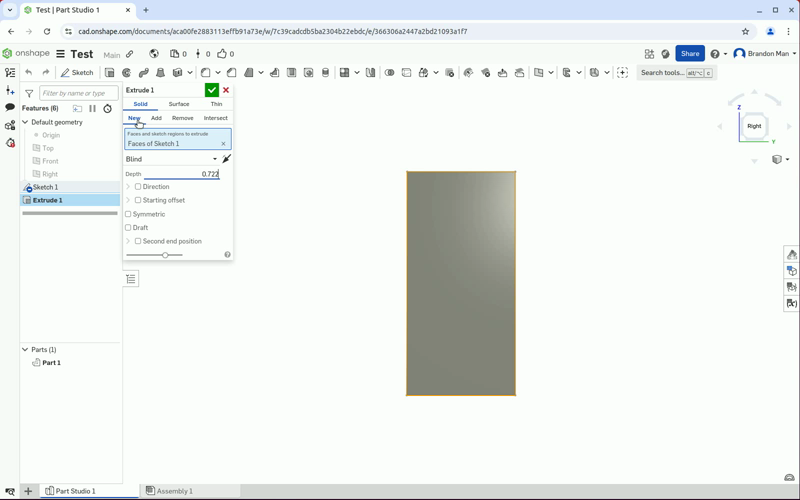
key(enter)
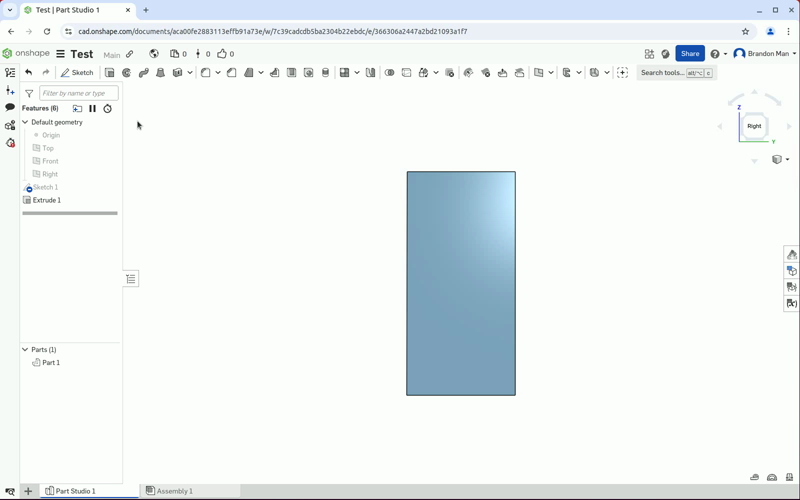
key(shift+h)
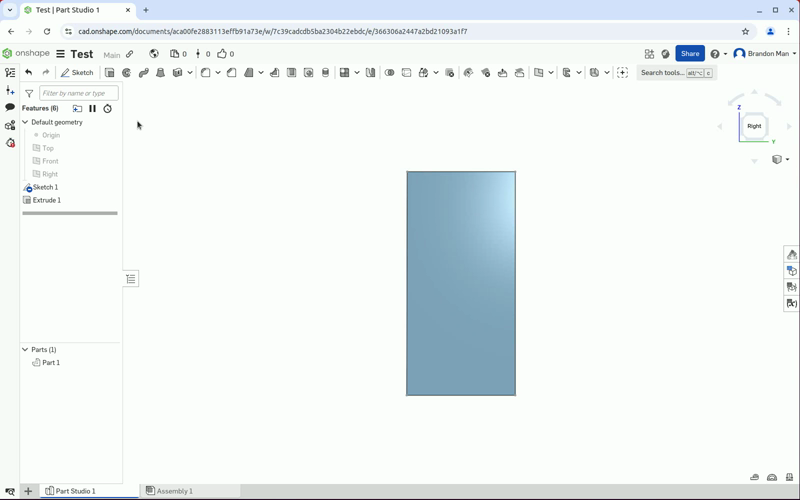
key(shift+h)
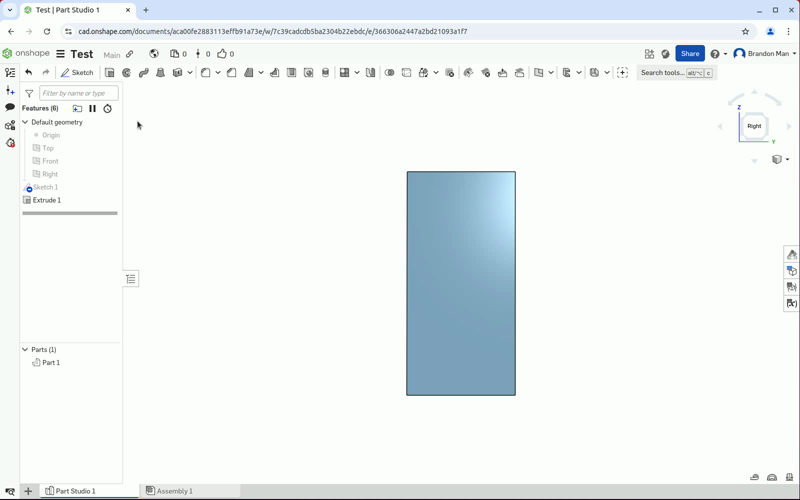
mouse_move(73, 189)
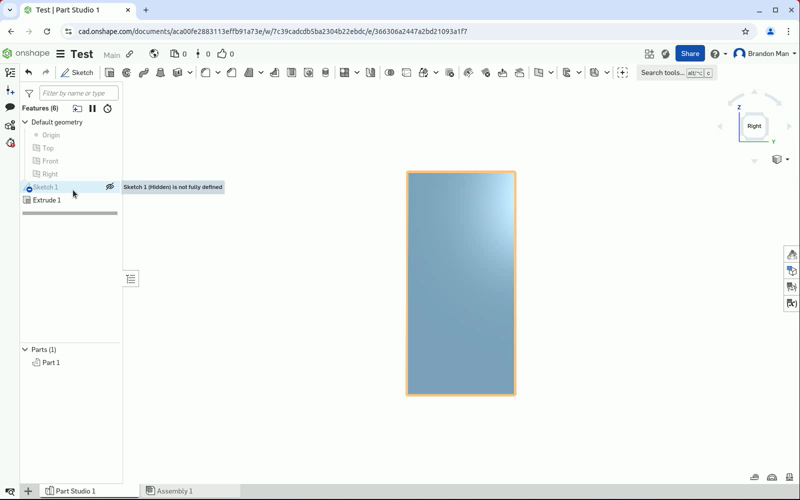
click(73, 189)
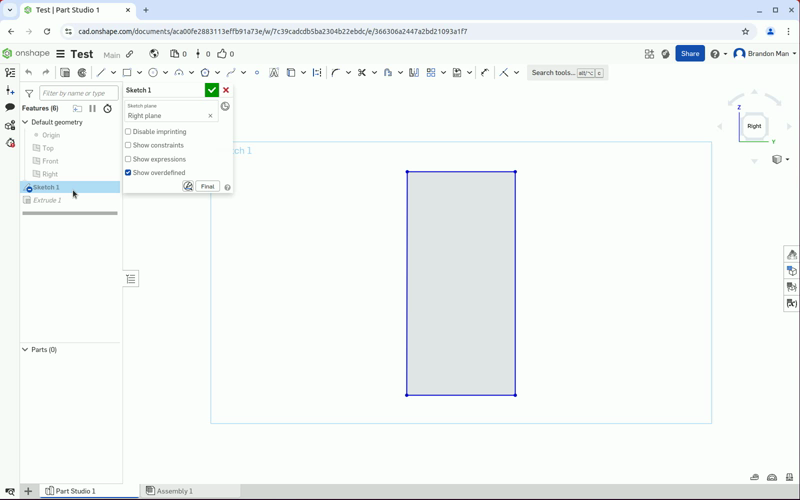
mouse_move(229, 92)
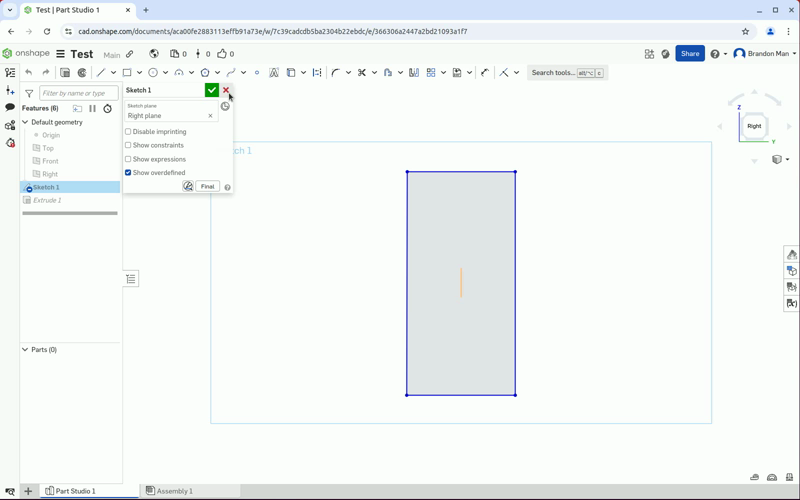
click(229, 92)
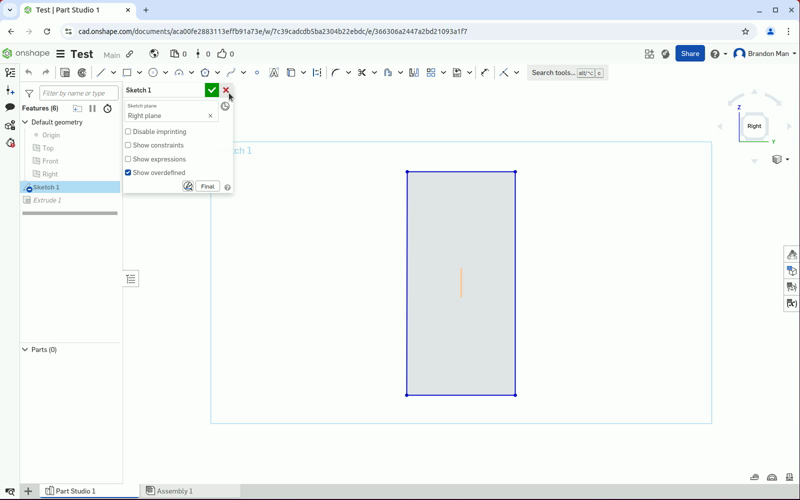
key(shift+s)
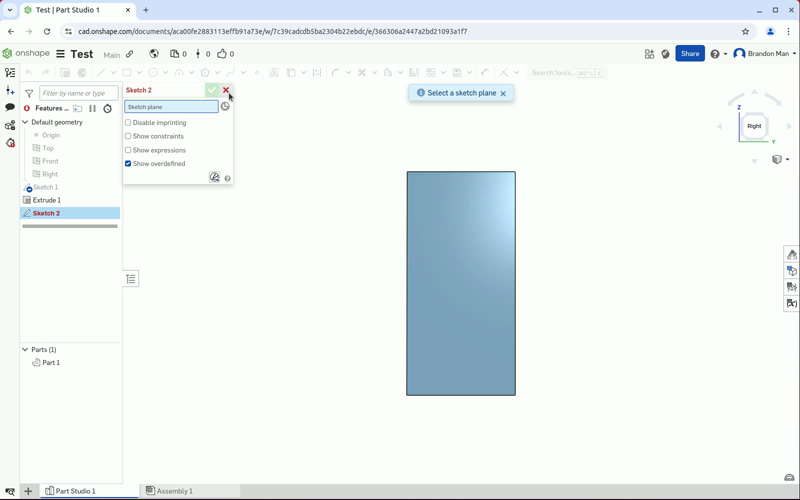
mouse_move(73, 176)
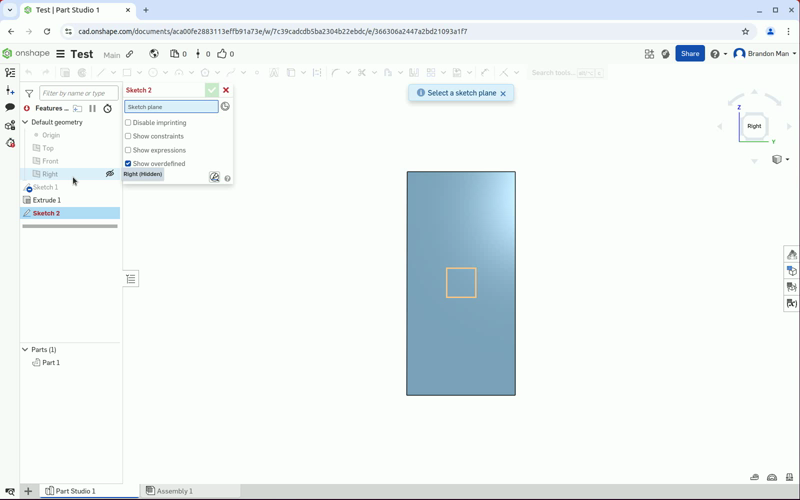
click(73, 176)
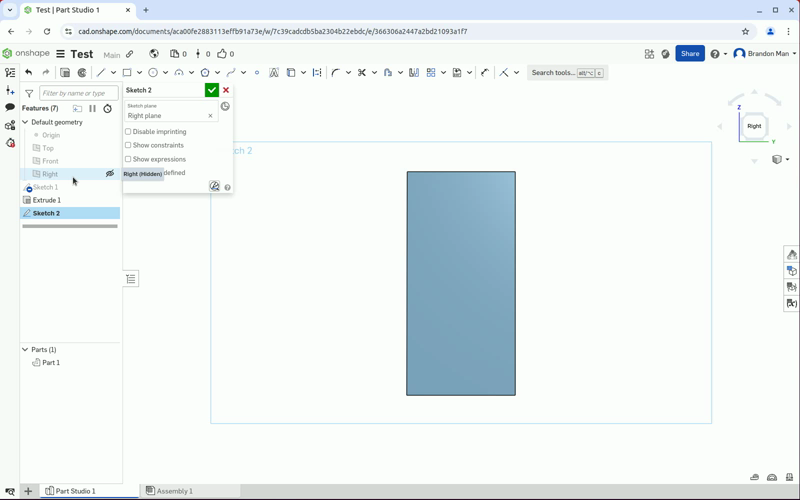
mouse_move(73, 352)
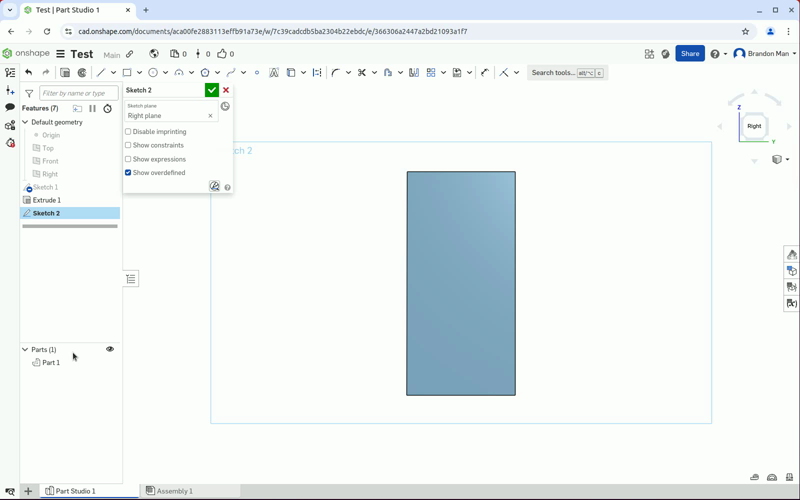
key(y)
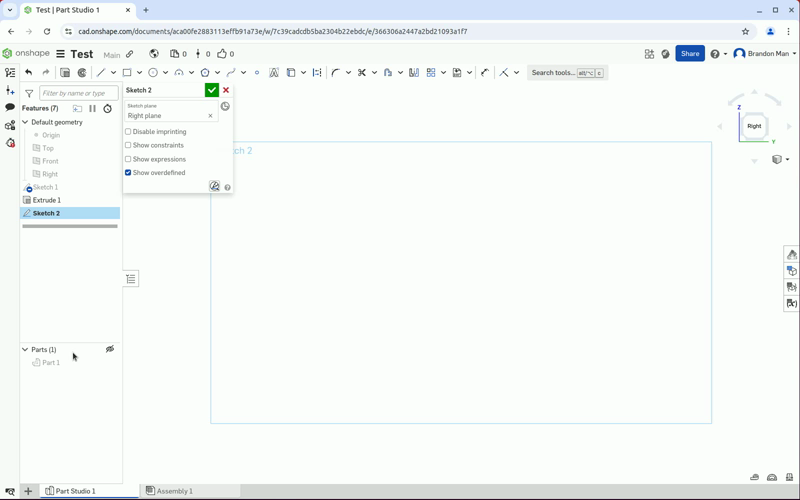
key(l)
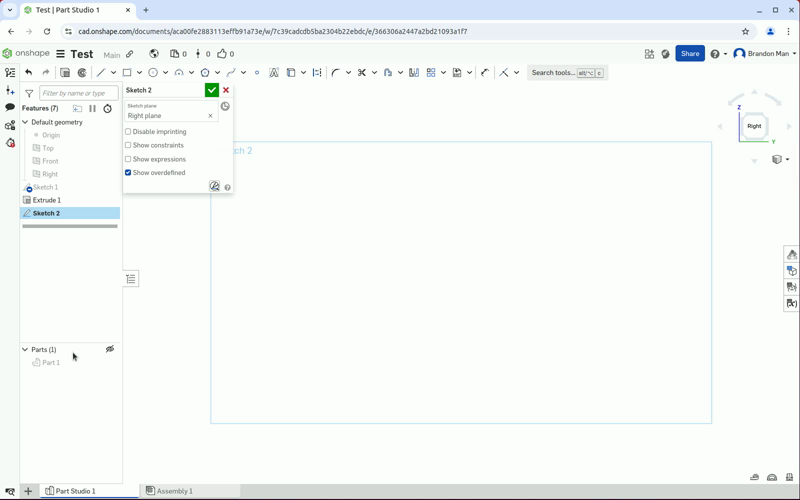
key_down(shift)
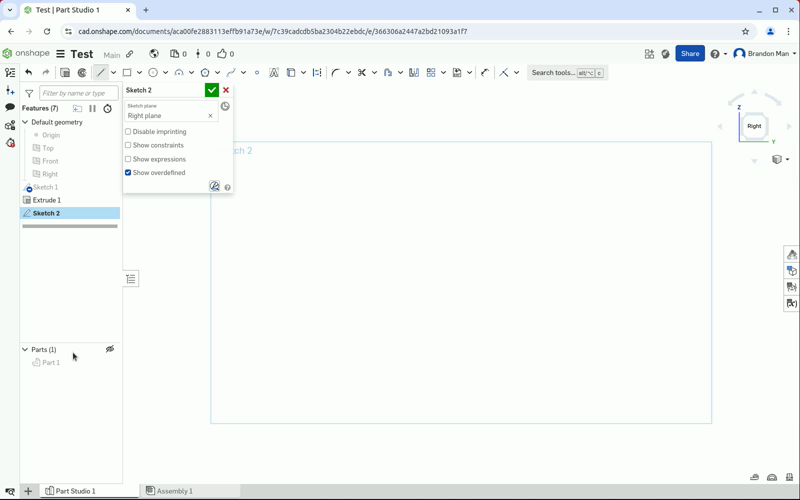
mouse_move(514, 395)
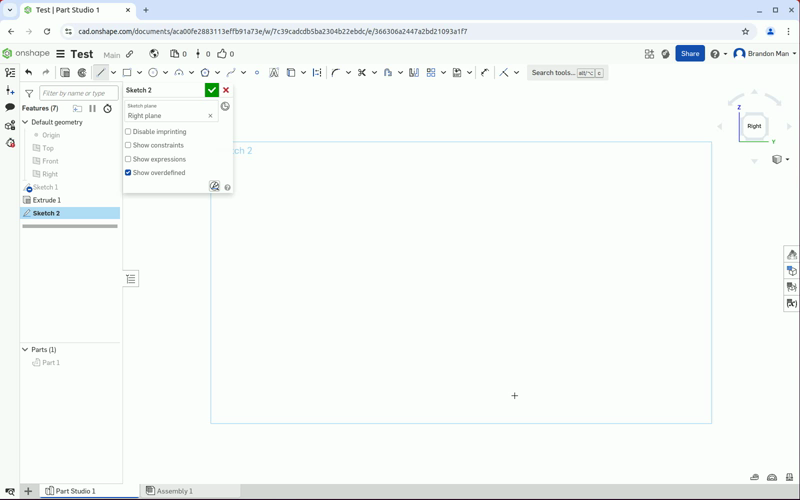
click(514, 395)
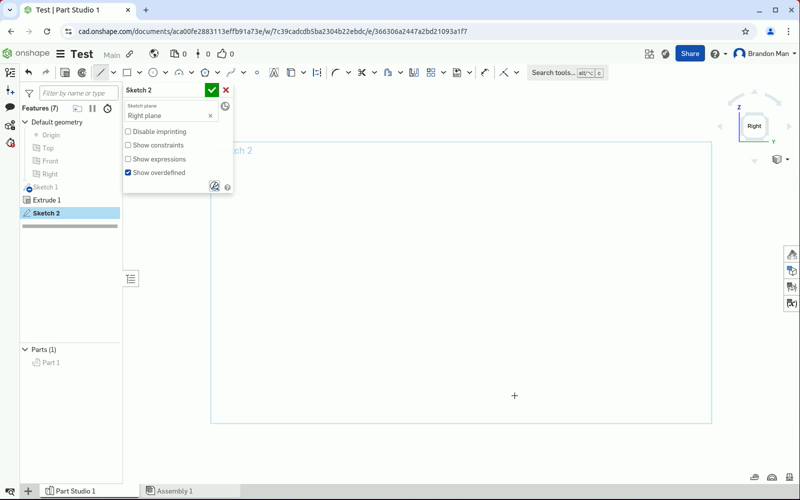
key_up(shift)
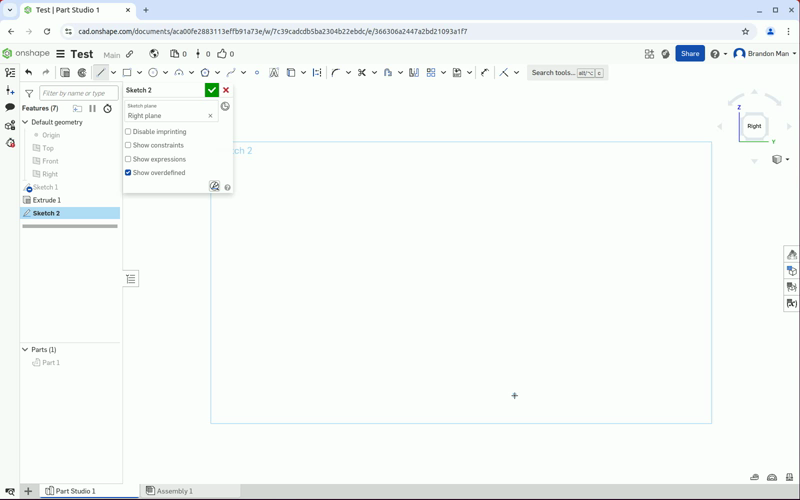
key_down(shift)
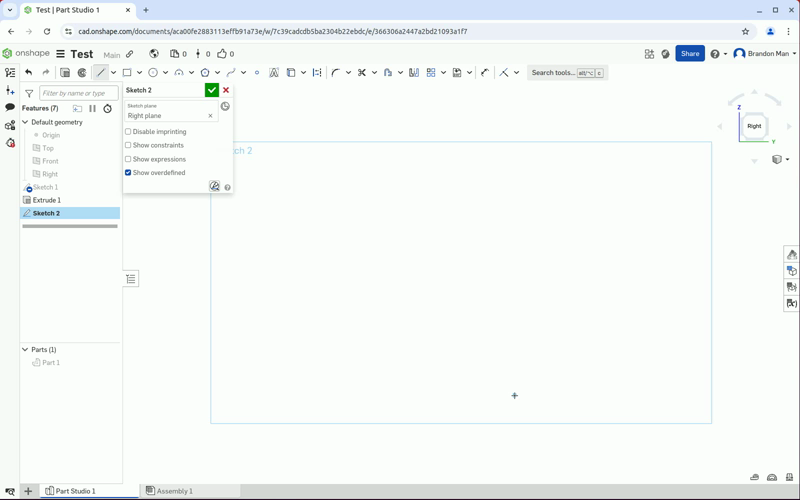
mouse_move(544, 395)
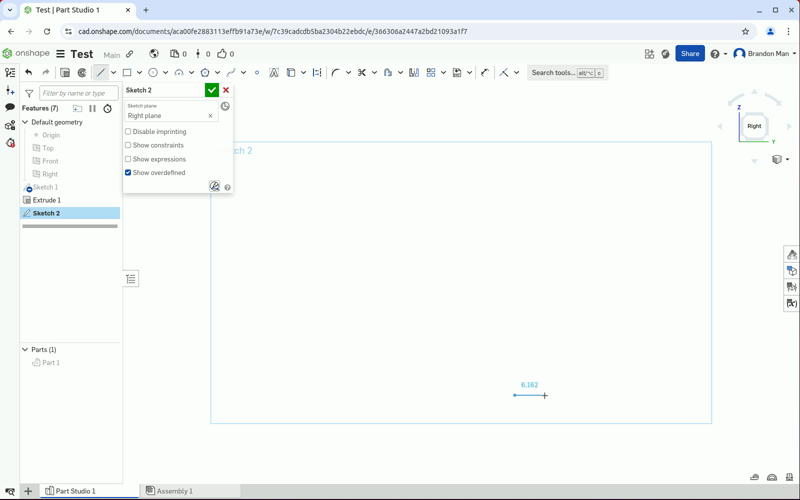
mouse_move(516, 395)
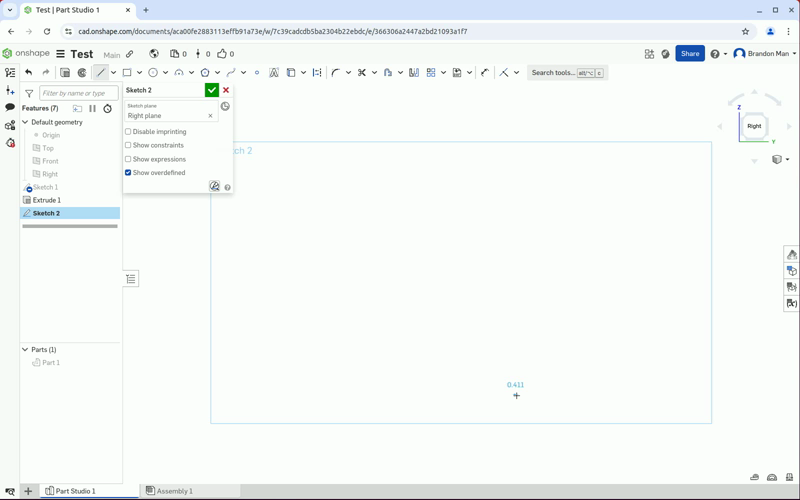
scroll(6)
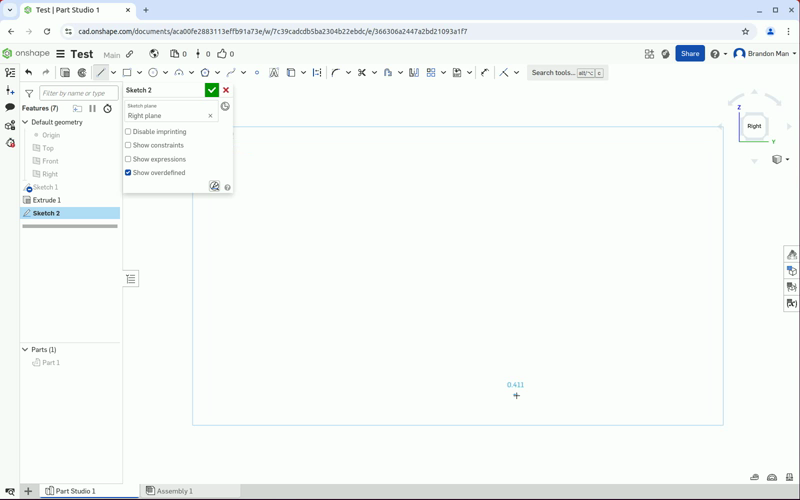
scroll(6)
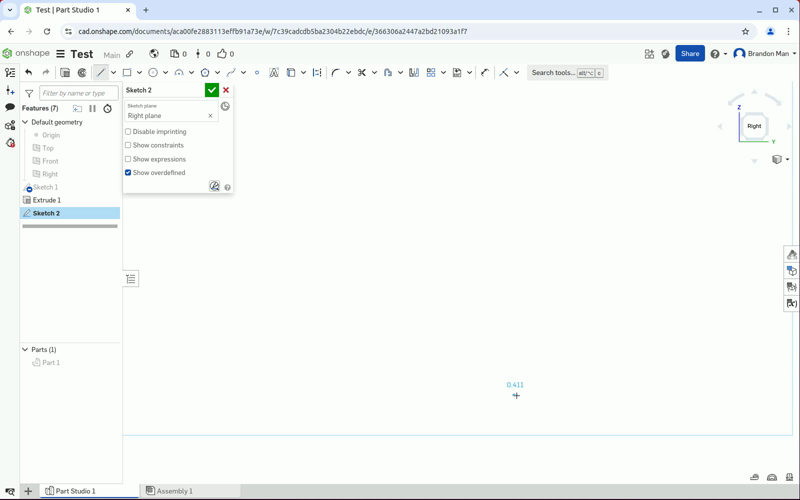
scroll(6)
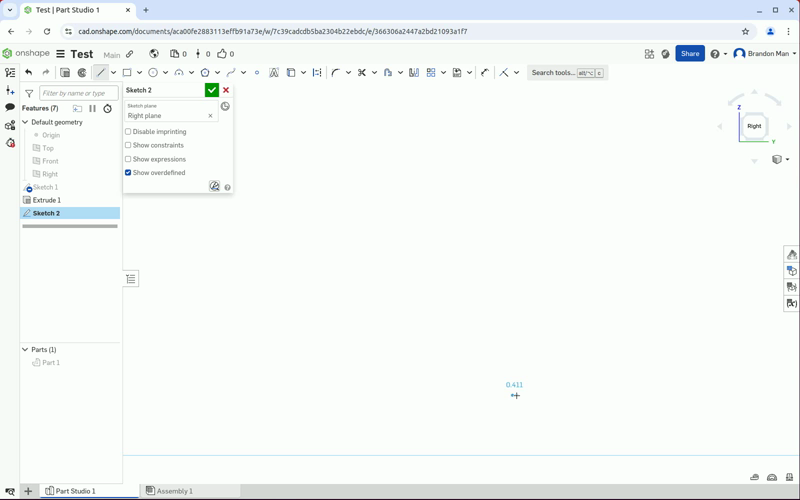
scroll(6)
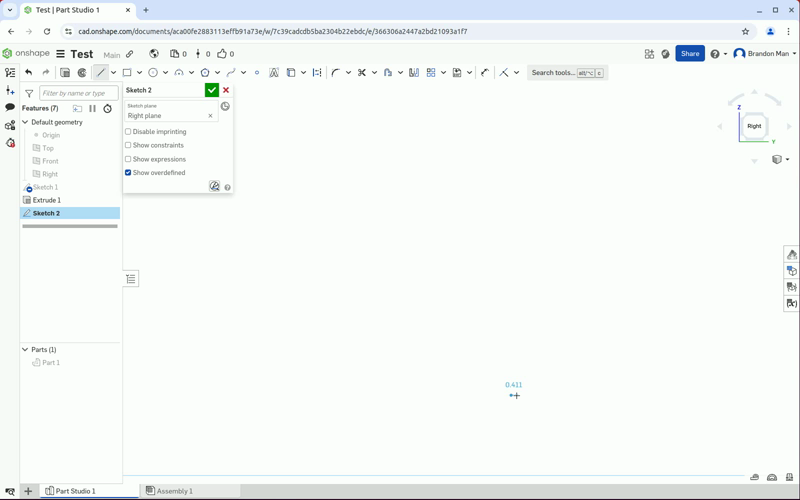
scroll(6)
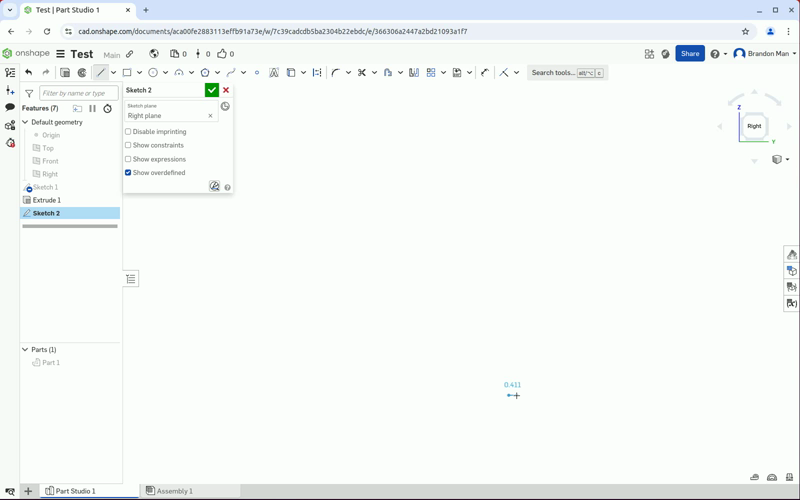
scroll(6)
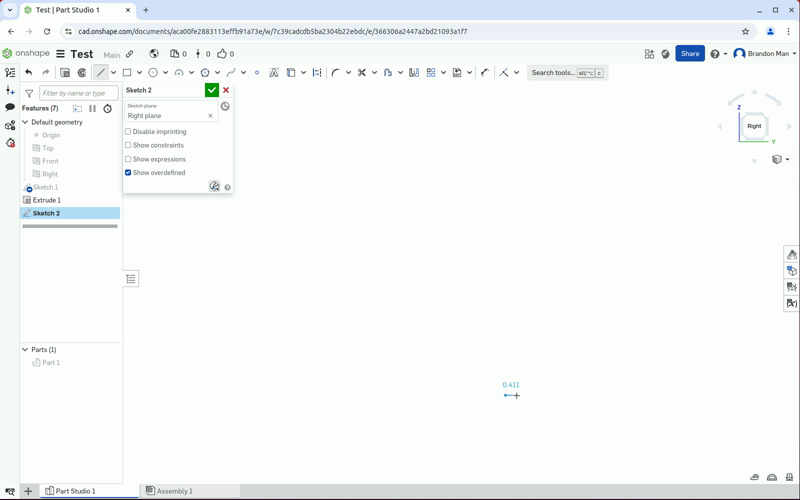
scroll(6)
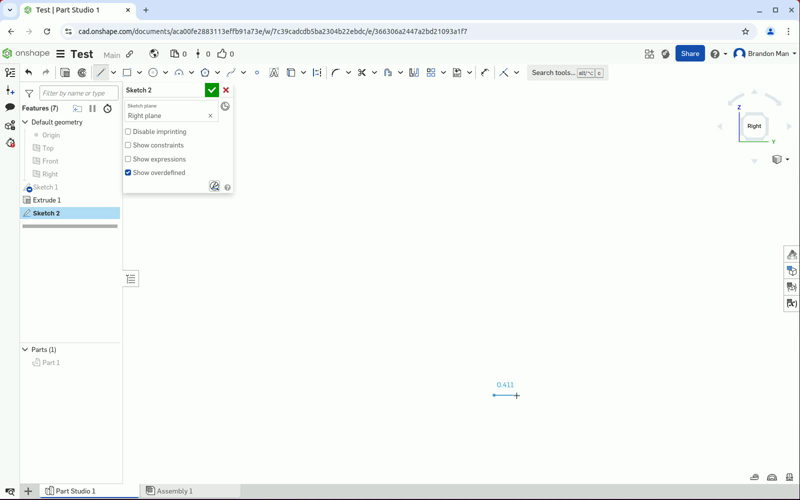
click(516, 395)
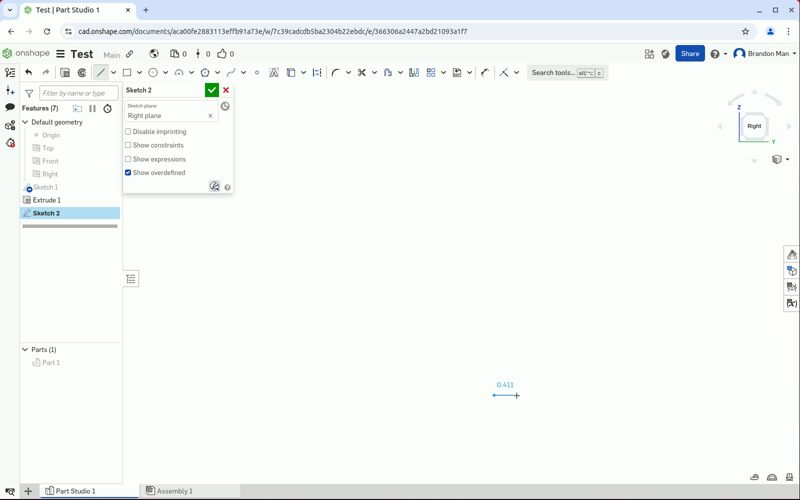
scroll(-6)
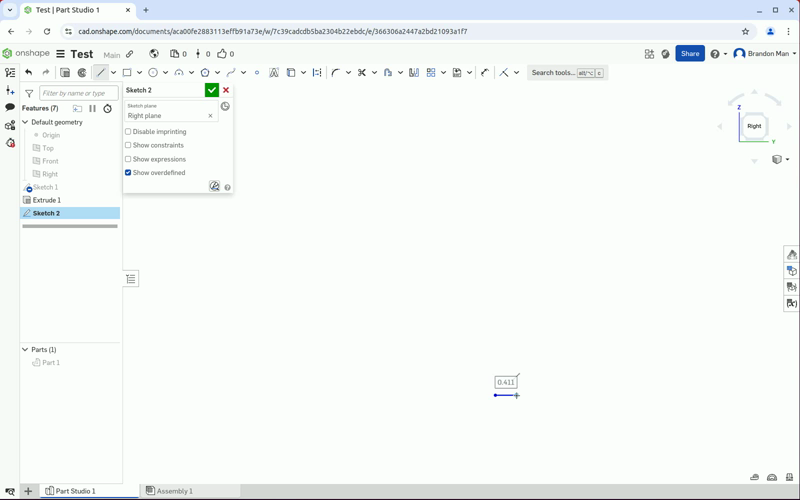
scroll(-6)
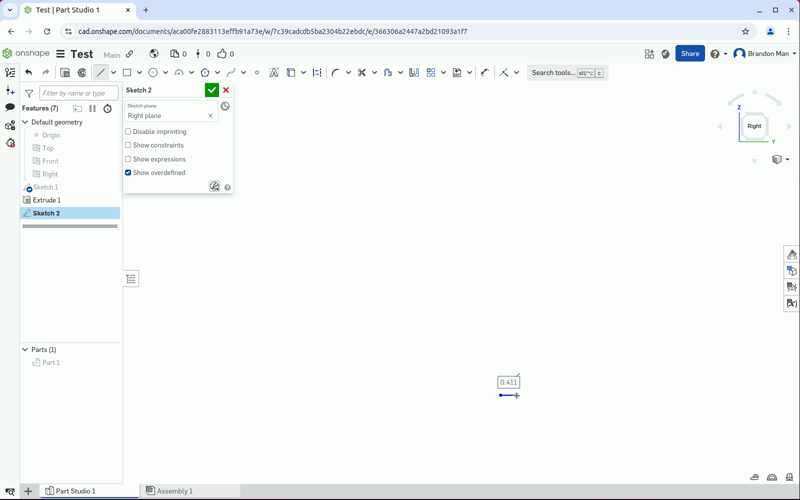
scroll(-6)
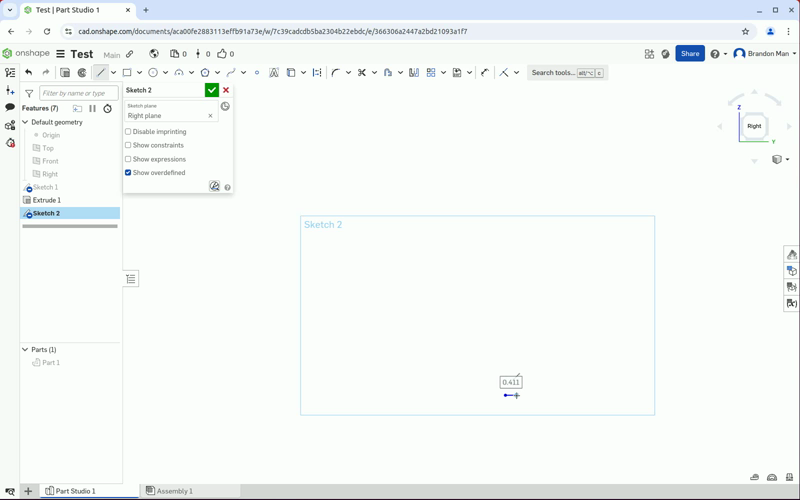
scroll(-6)
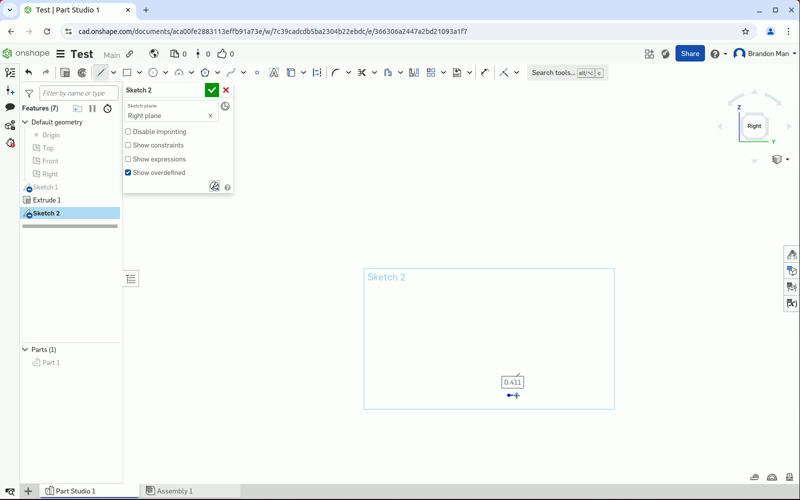
scroll(-6)
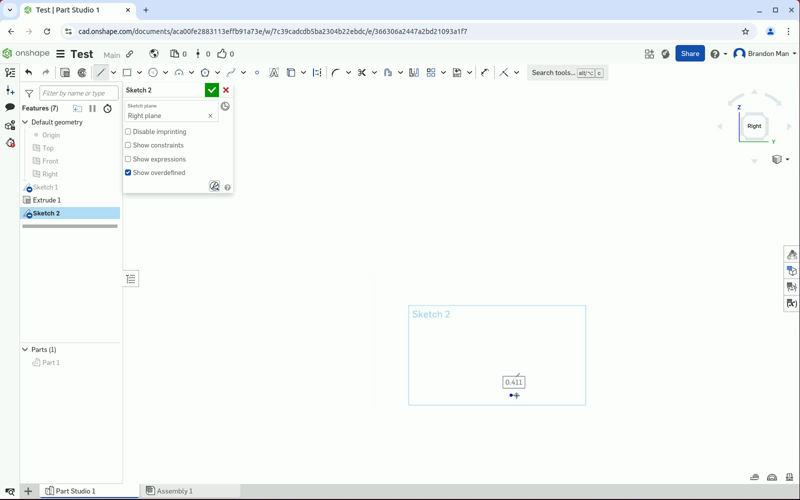
scroll(-6)
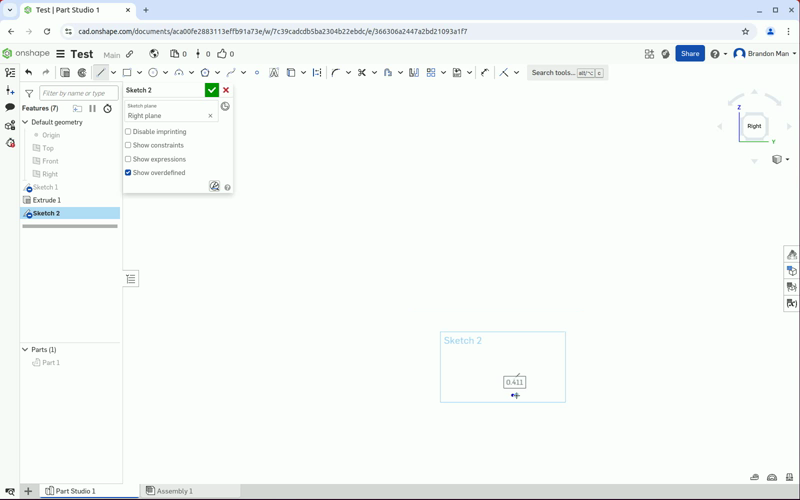
scroll(-6)
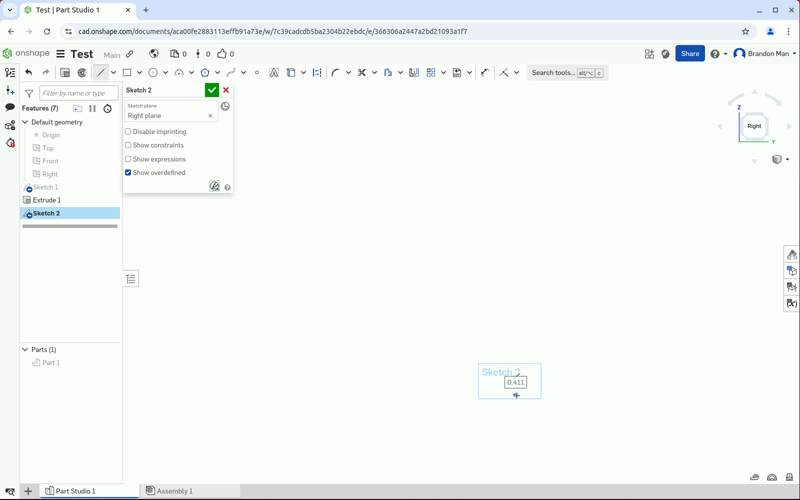
key_up(shift)
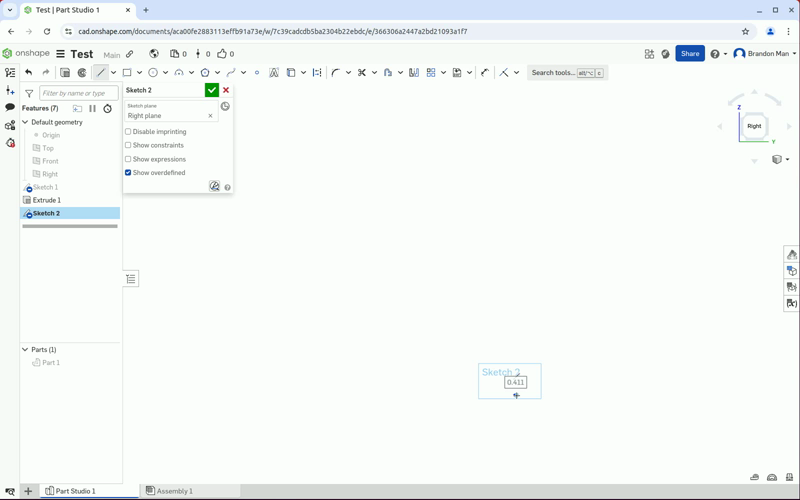
key_down(shift)
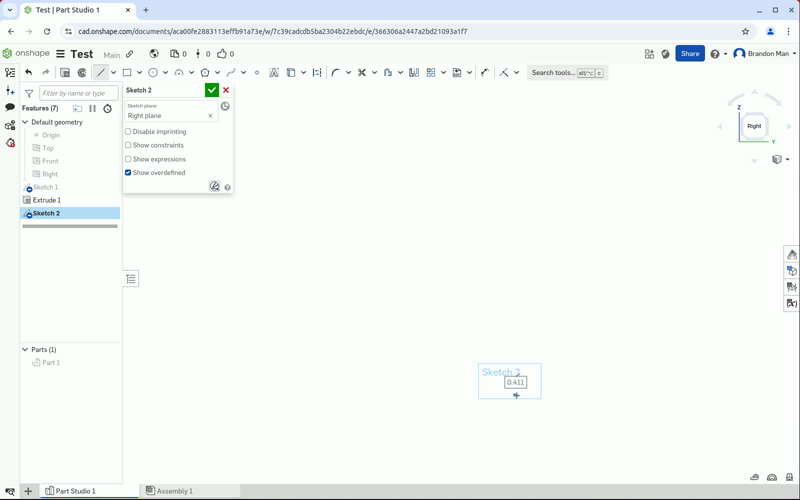
mouse_move(516, 171)
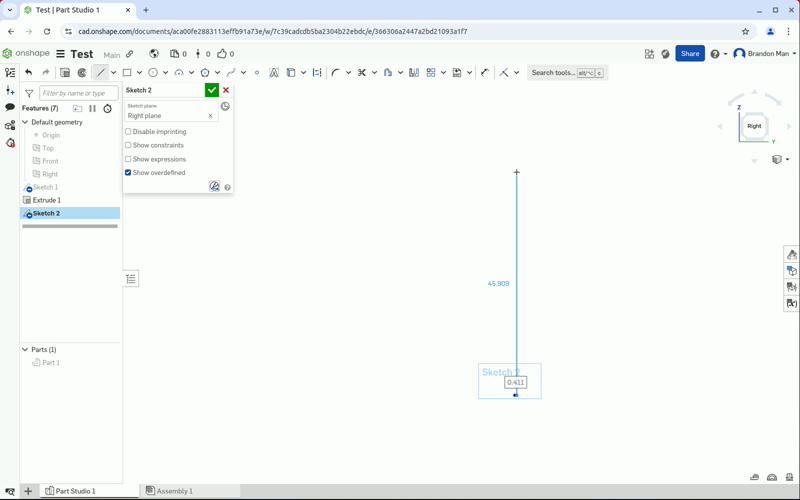
click(516, 171)
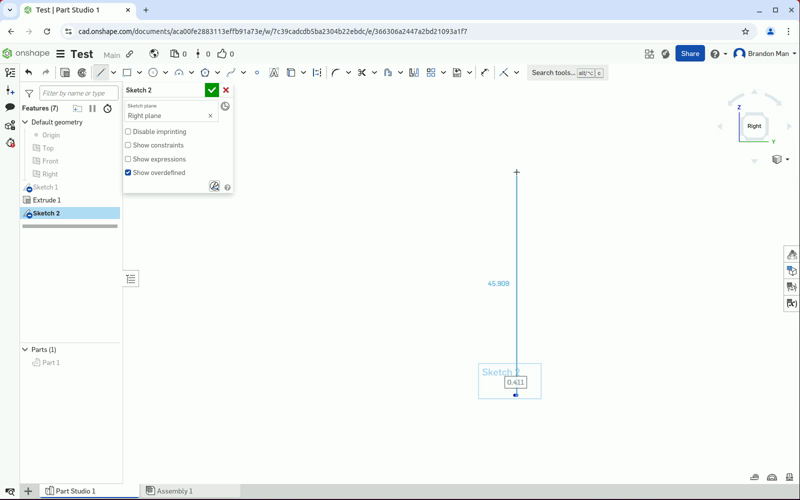
key_up(shift)
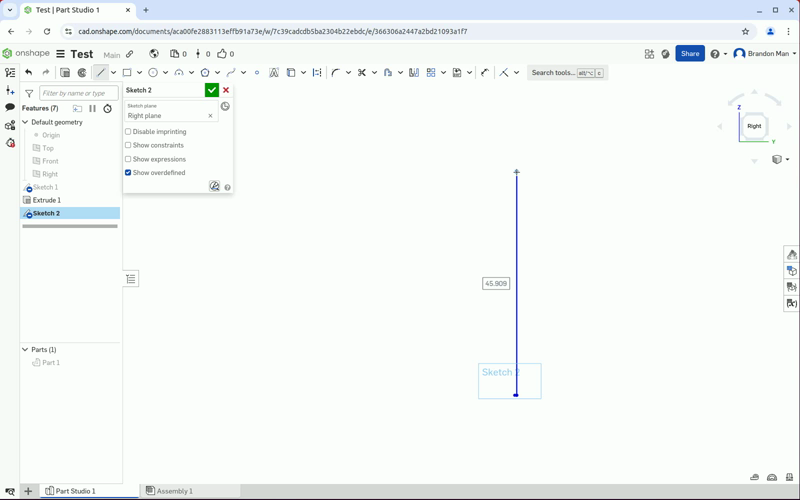
key_down(shift)
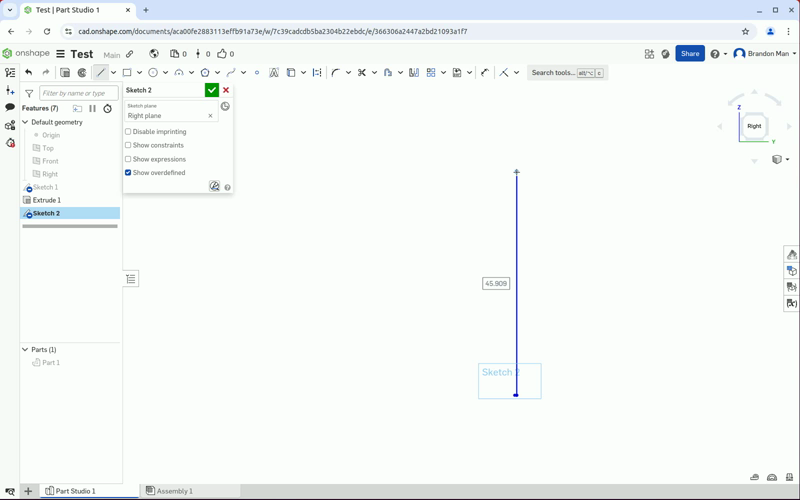
mouse_move(546, 171)
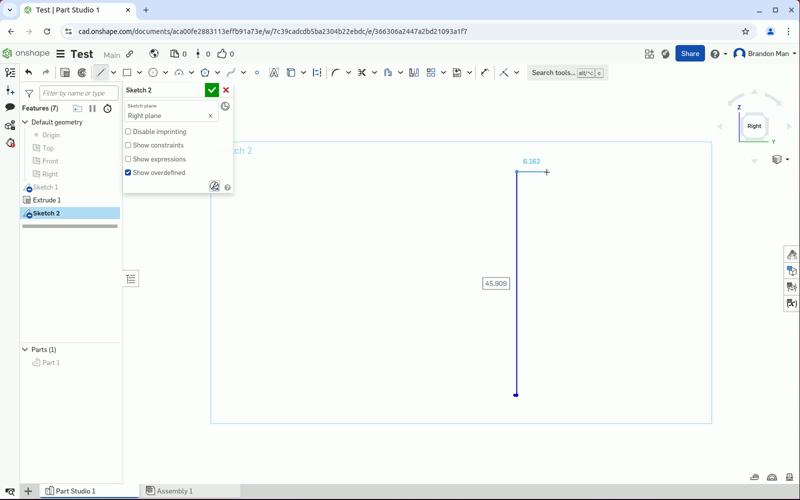
mouse_move(514, 171)
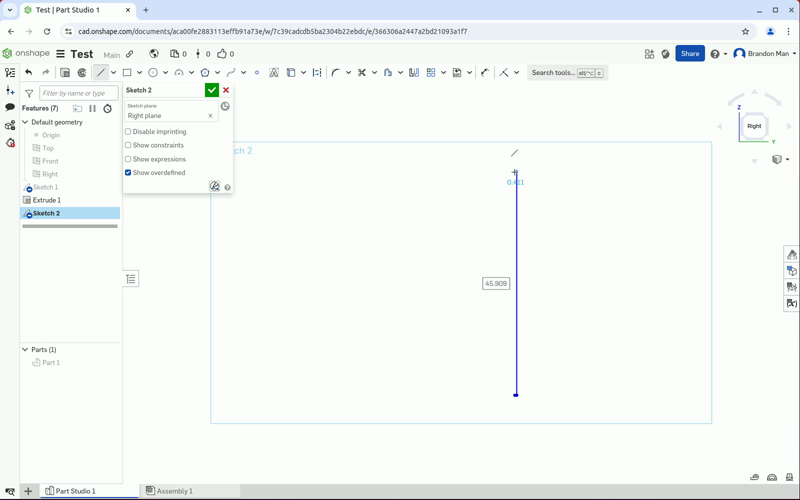
scroll(6)
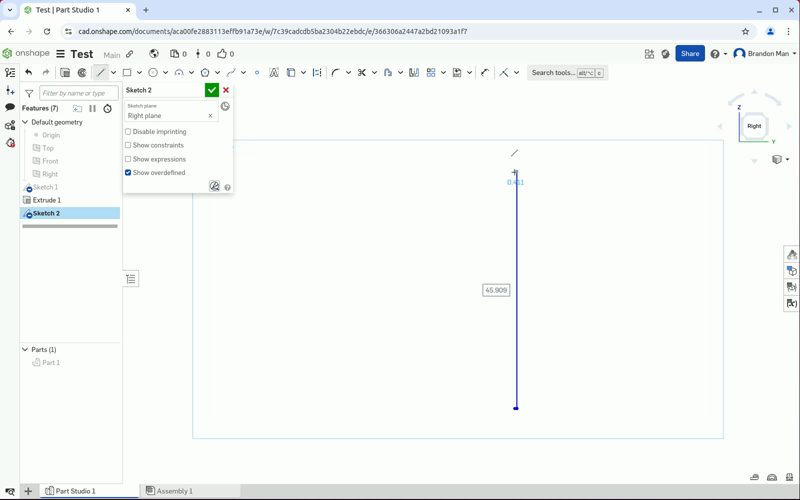
scroll(6)
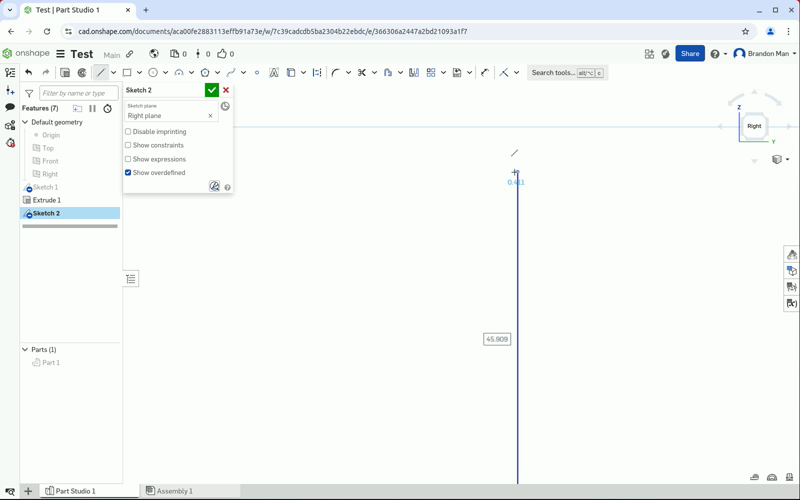
scroll(6)
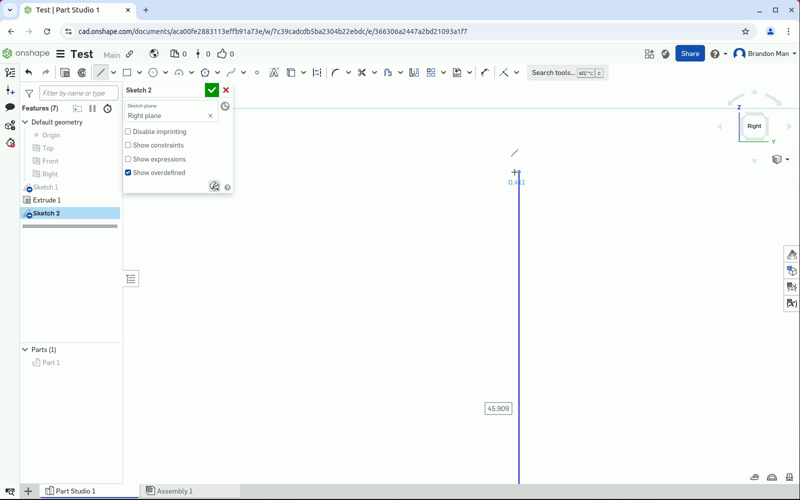
scroll(6)
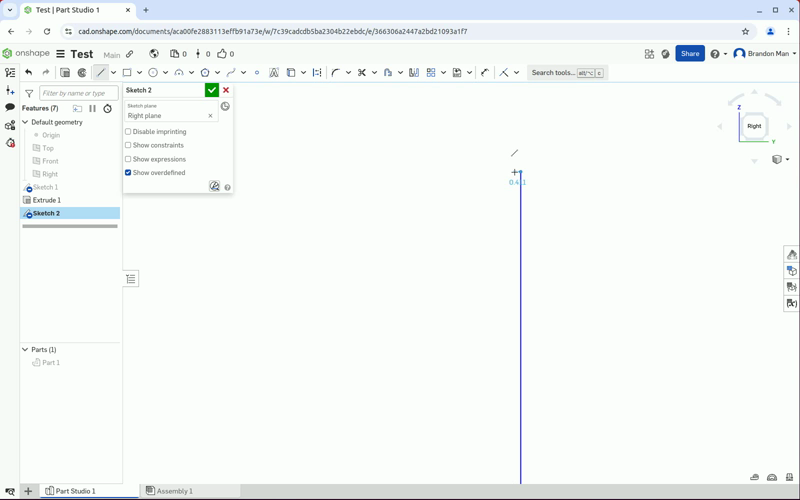
scroll(6)
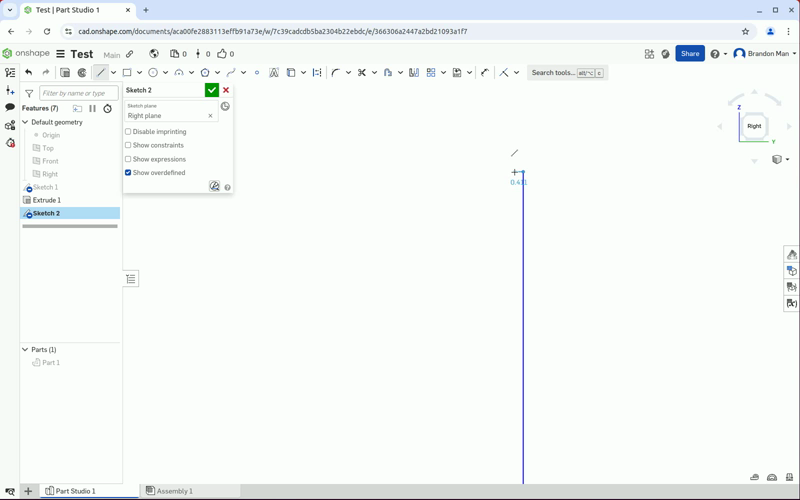
scroll(6)
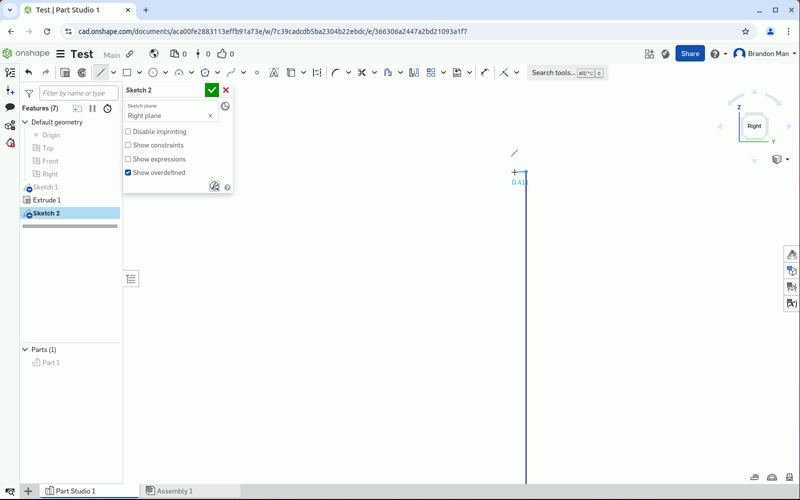
scroll(6)
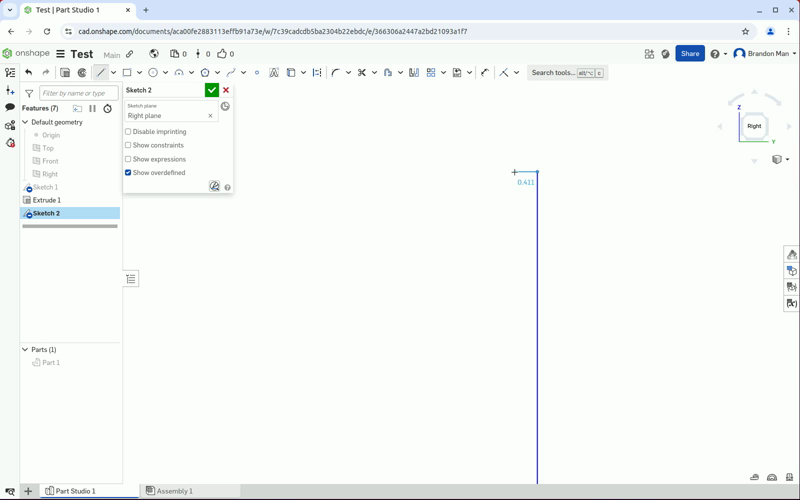
click(514, 171)
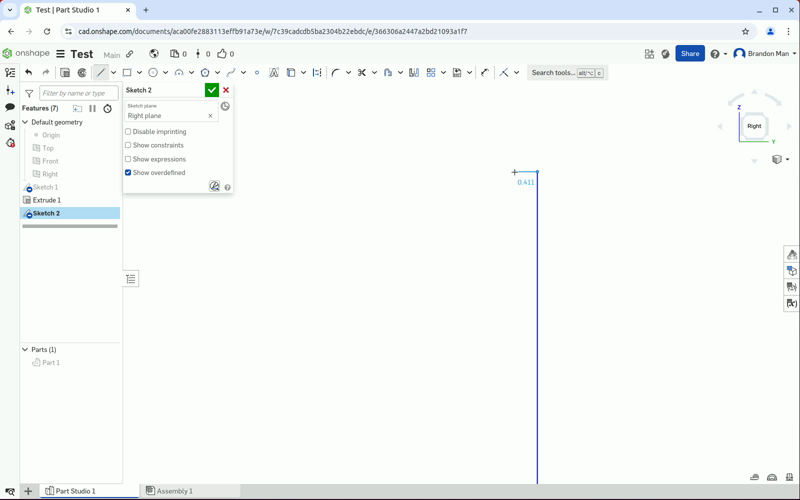
scroll(-6)
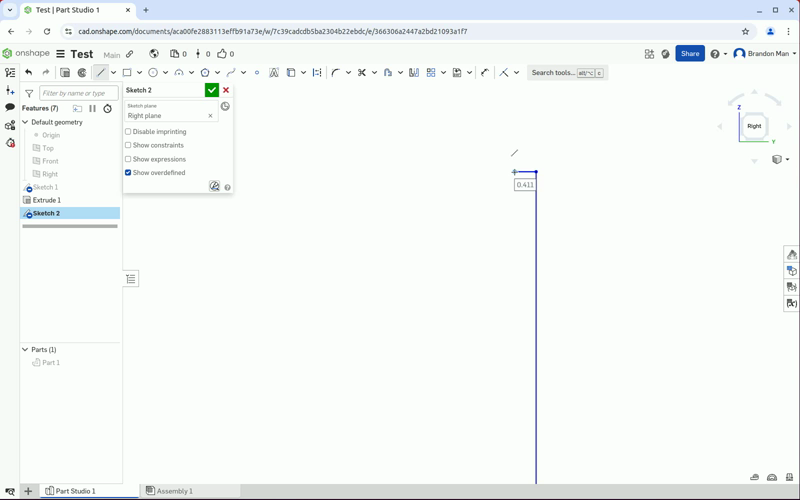
scroll(-6)
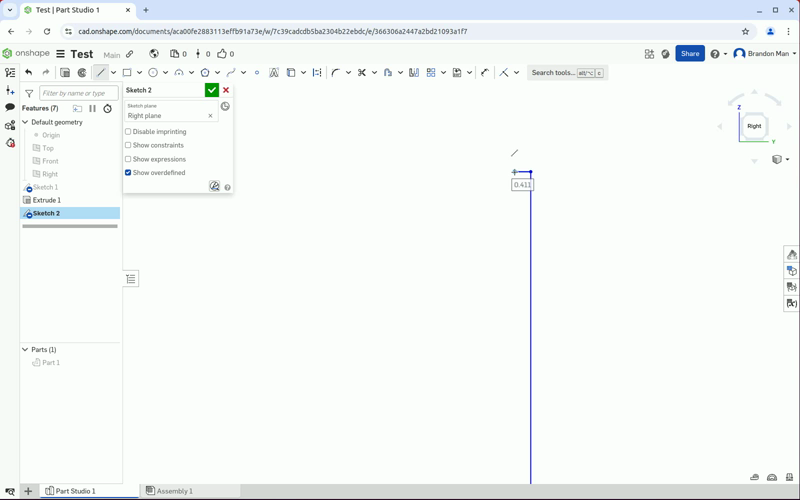
scroll(-6)
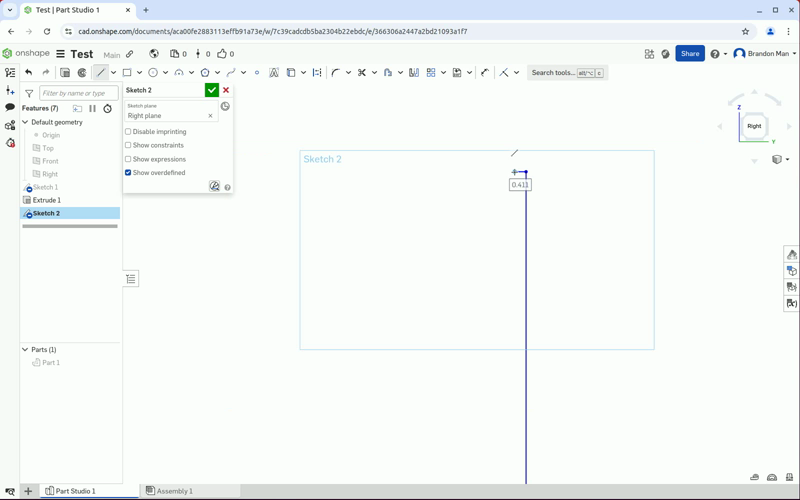
scroll(-6)
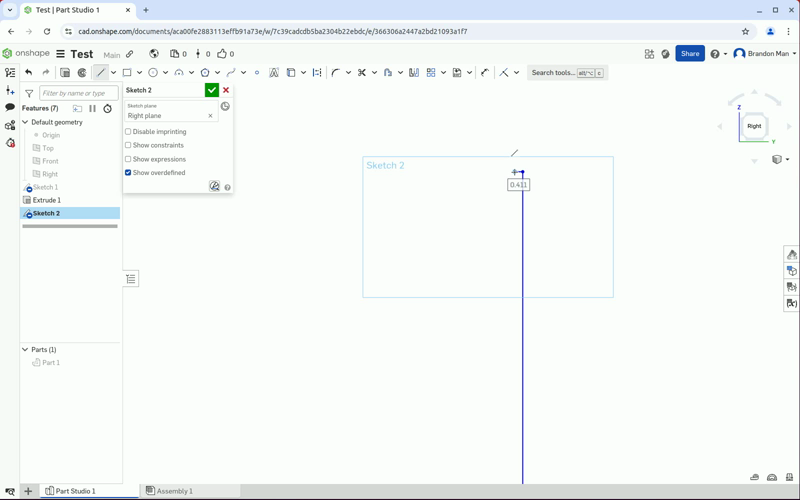
scroll(-6)
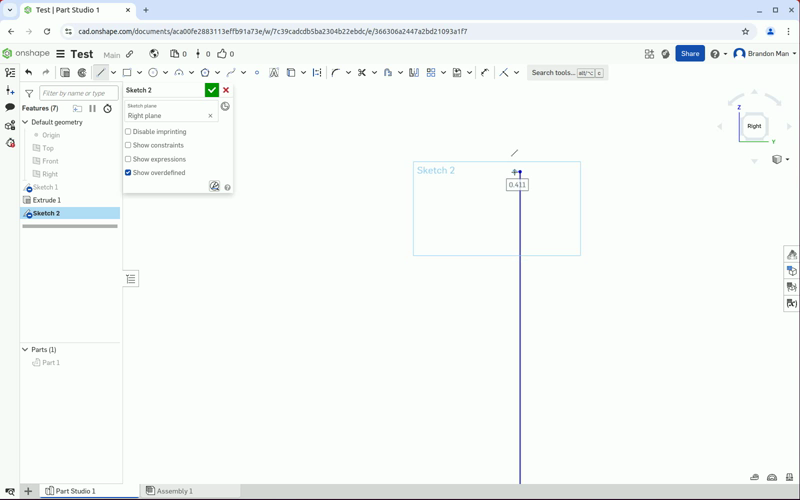
scroll(-6)
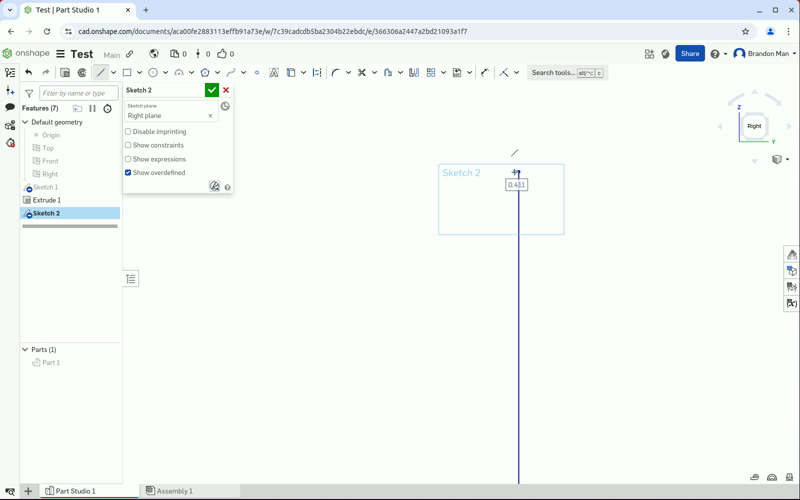
scroll(-6)
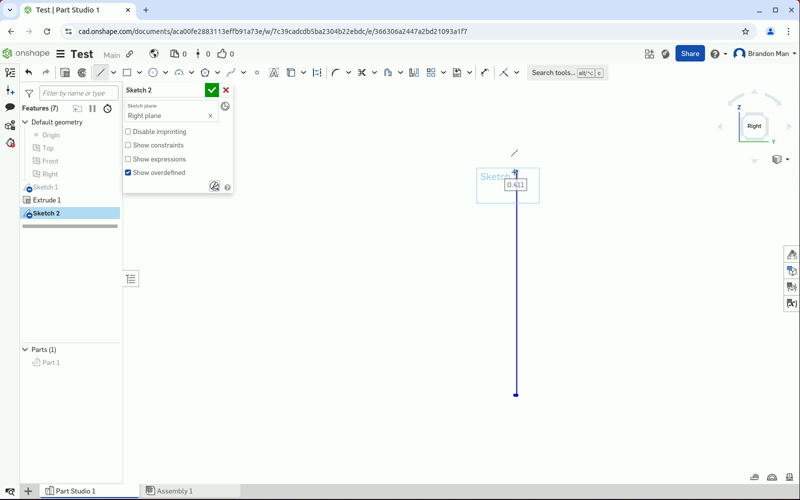
key_up(shift)
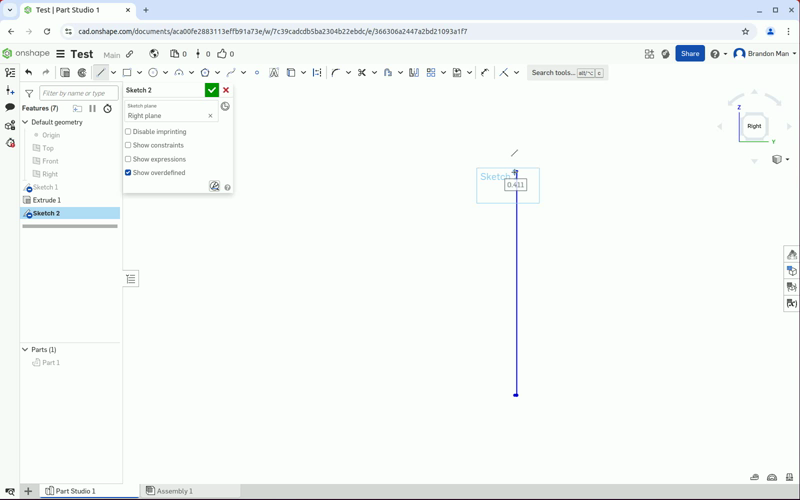
key_down(shift)
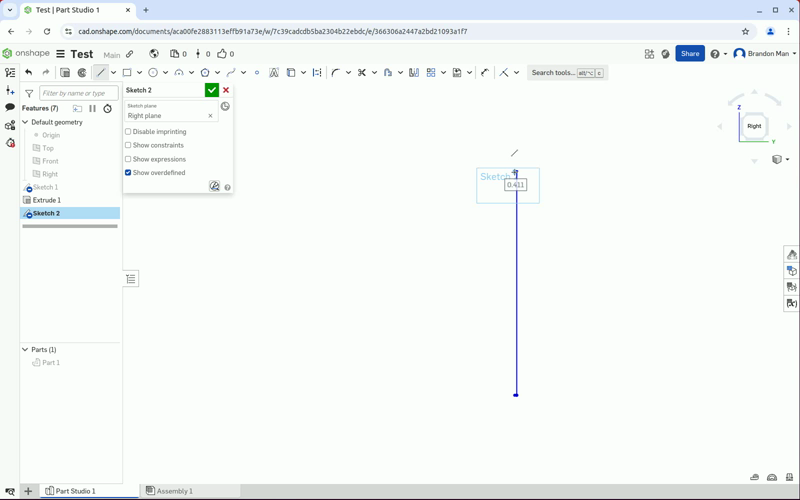
mouse_move(514, 395)
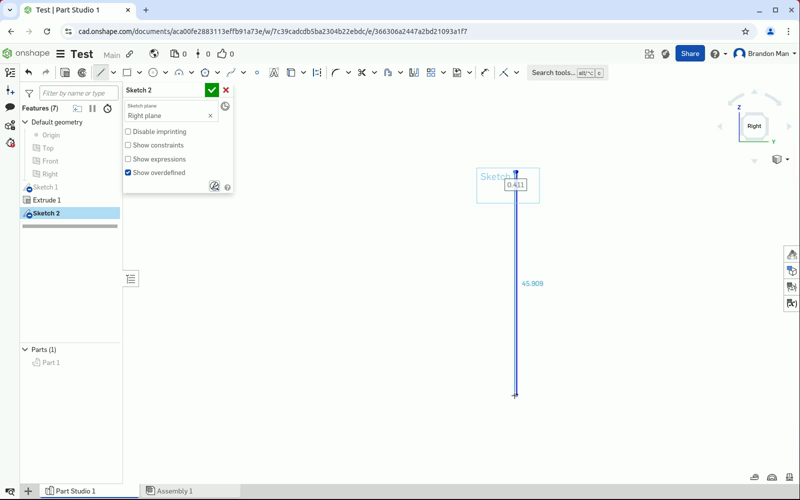
scroll(6)
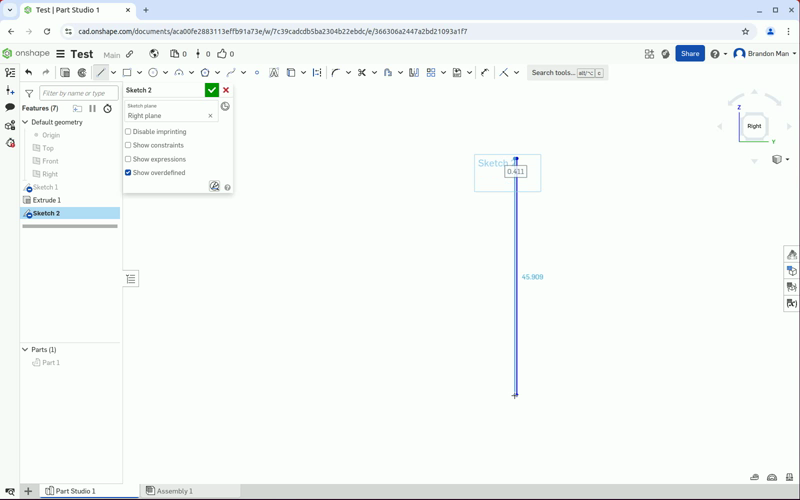
scroll(6)
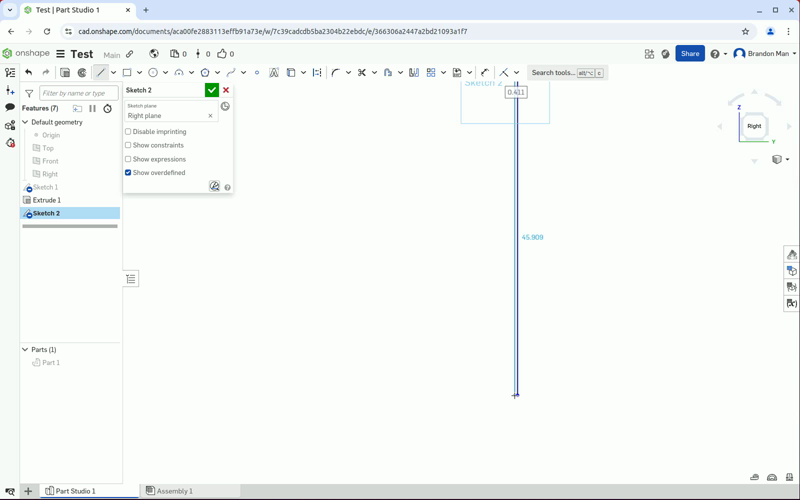
scroll(6)
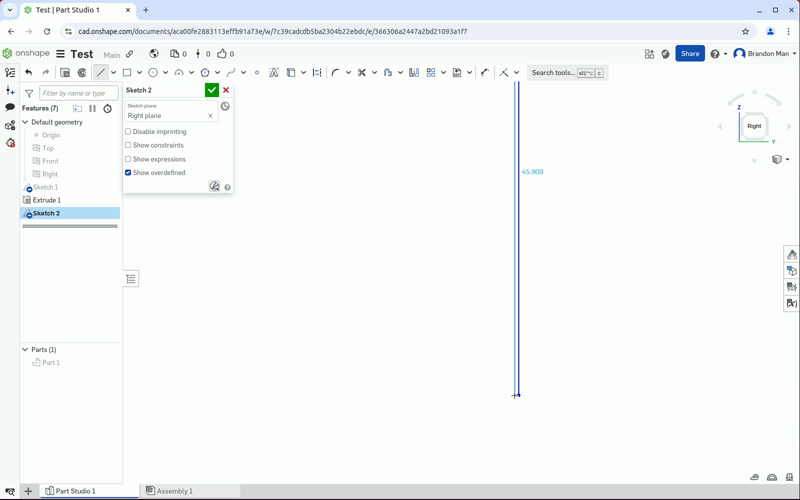
scroll(6)
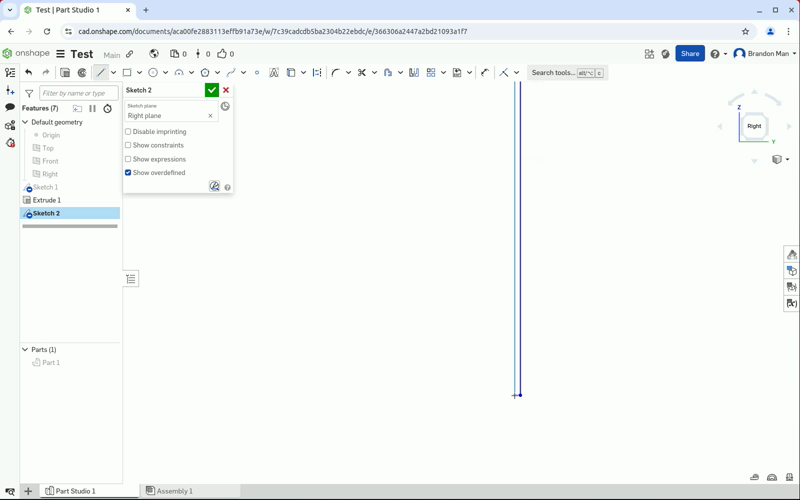
scroll(6)
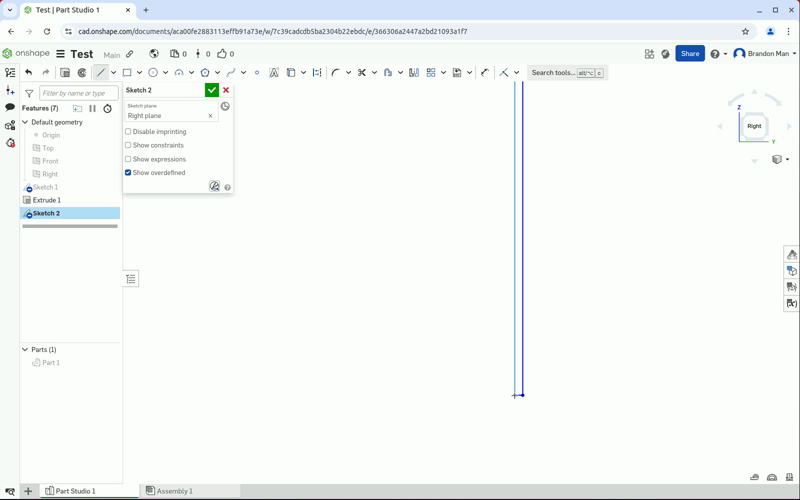
scroll(6)
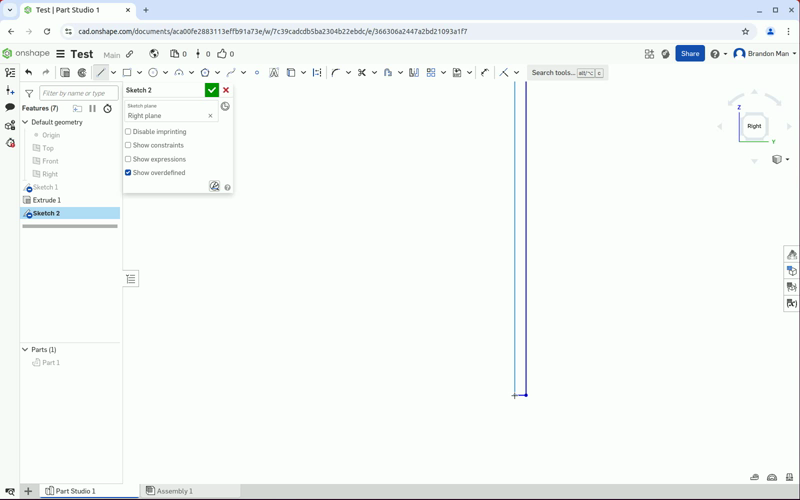
scroll(6)
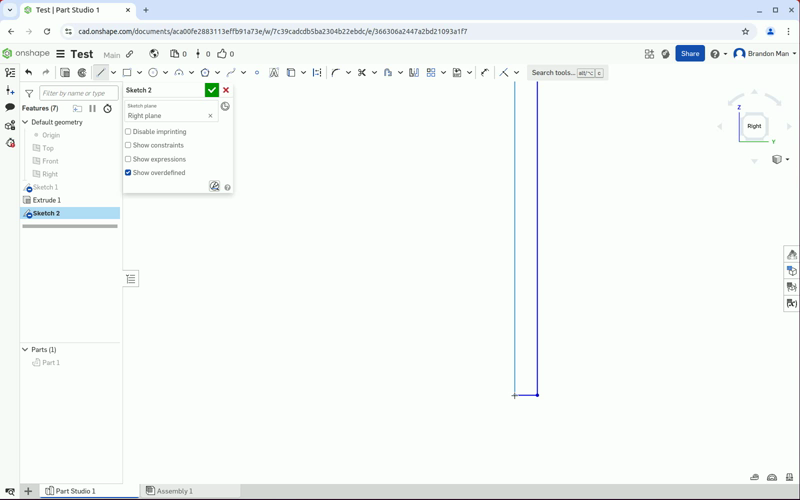
key_up(shift)
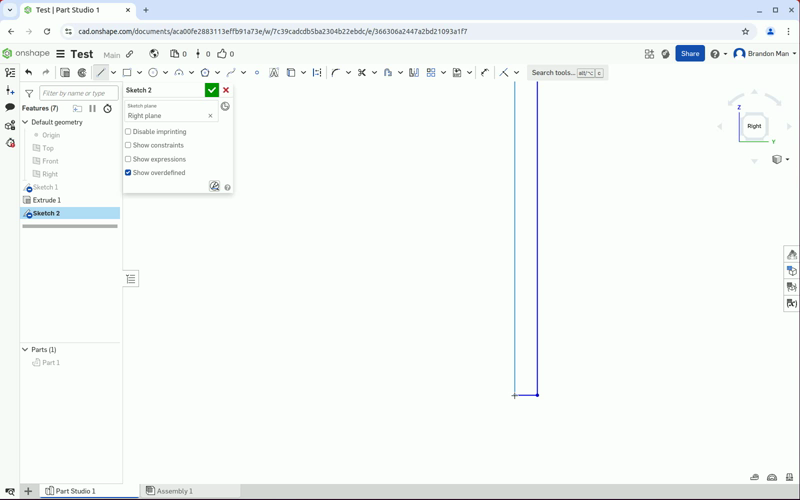
click(514, 395)
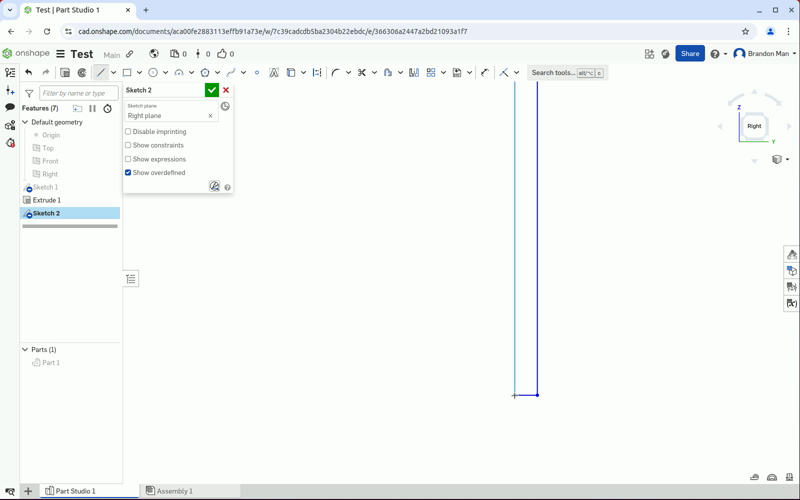
scroll(-6)
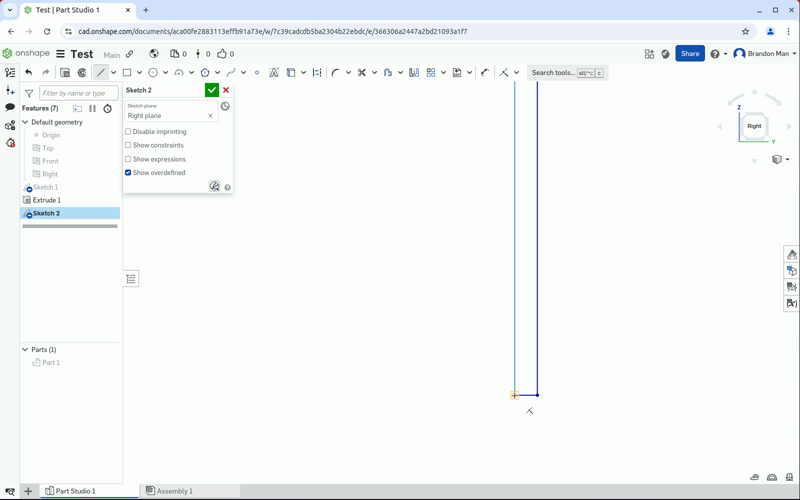
scroll(-6)
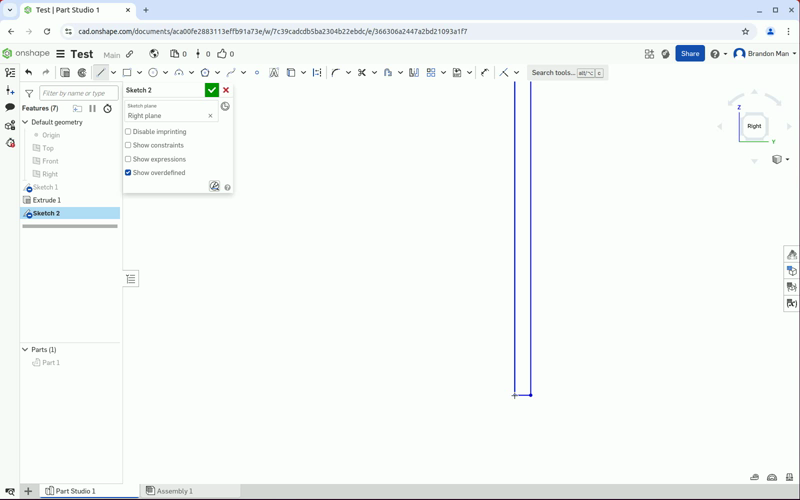
scroll(-6)
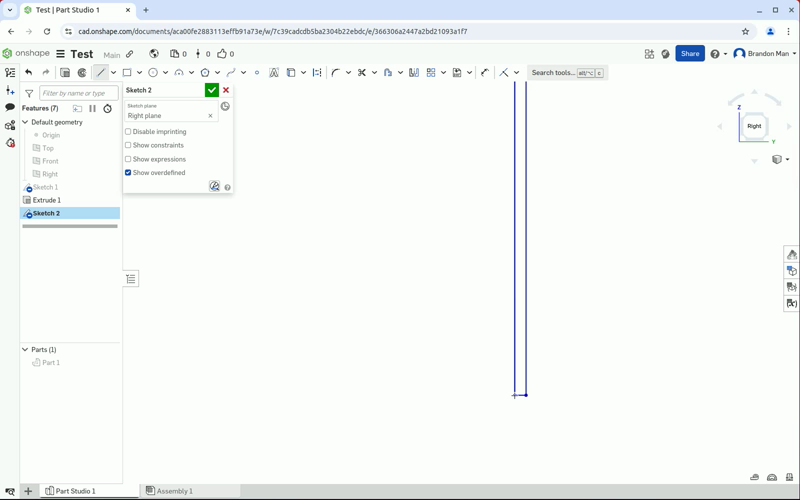
scroll(-6)
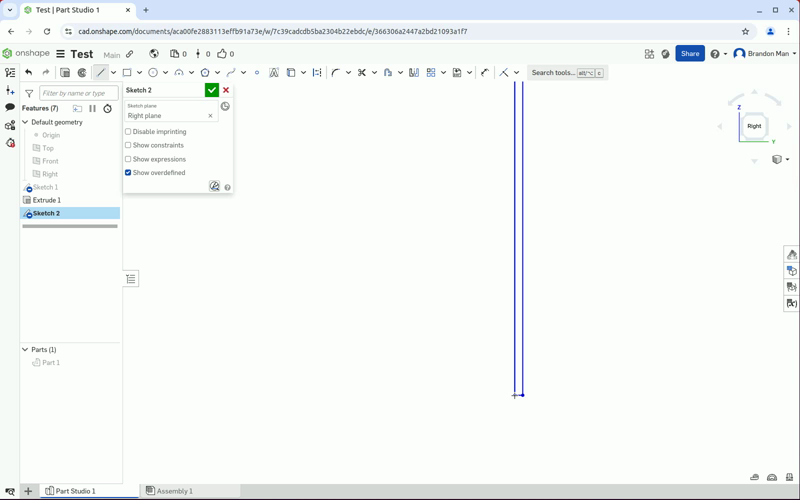
scroll(-6)
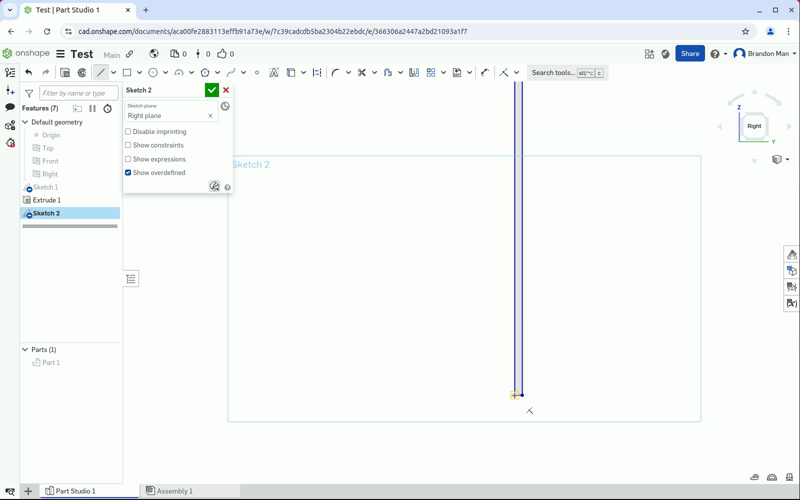
scroll(-6)
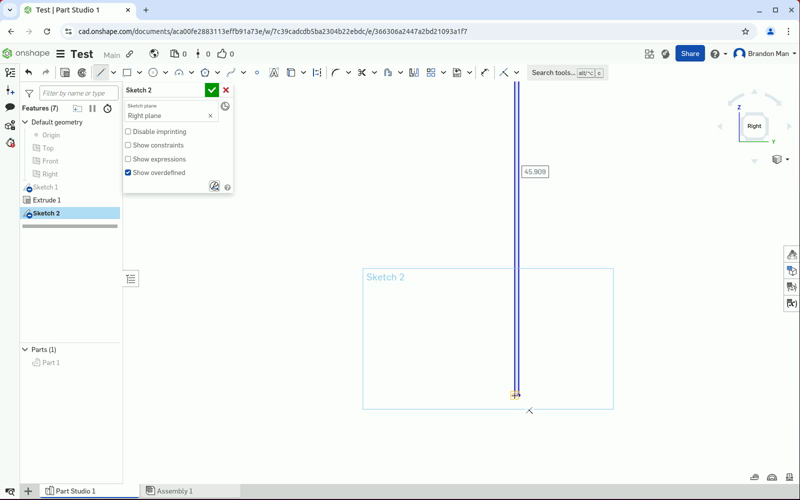
scroll(-6)
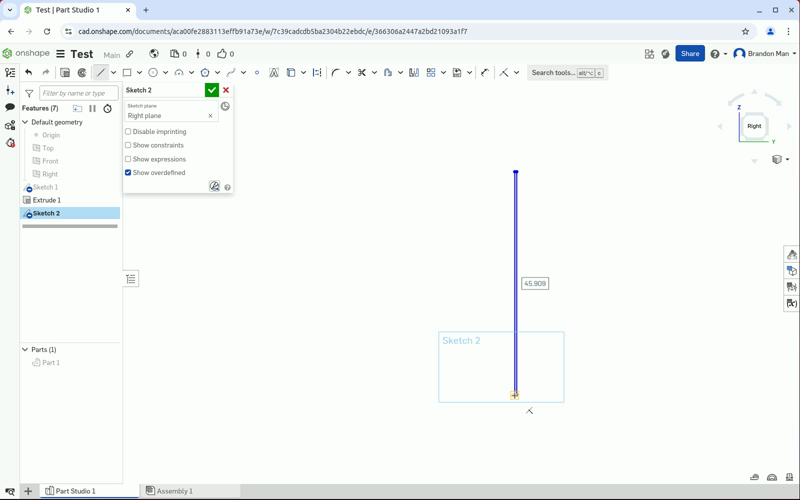
key(esc)
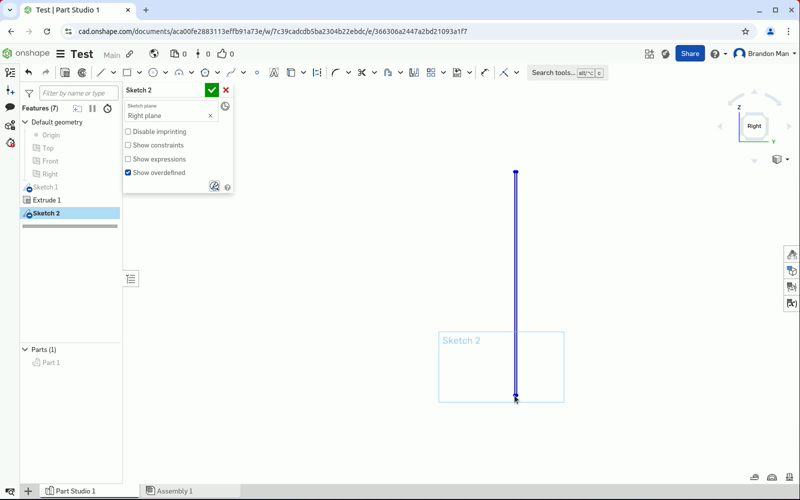
mouse_move(515, 340)
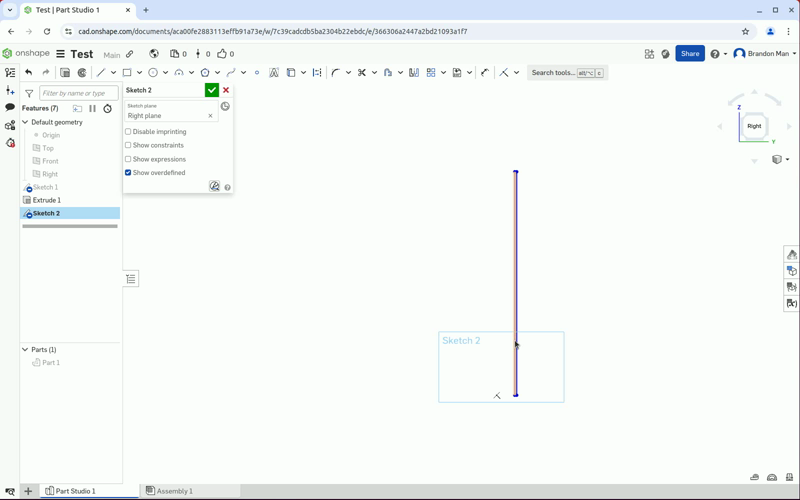
scroll(6)
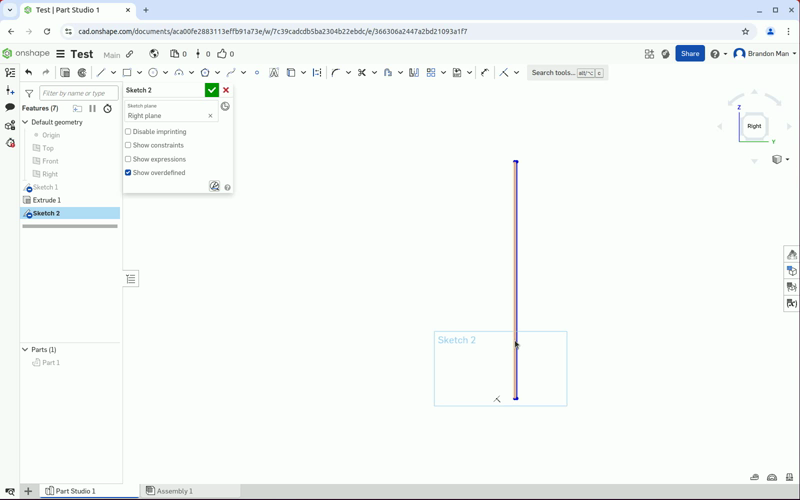
scroll(6)
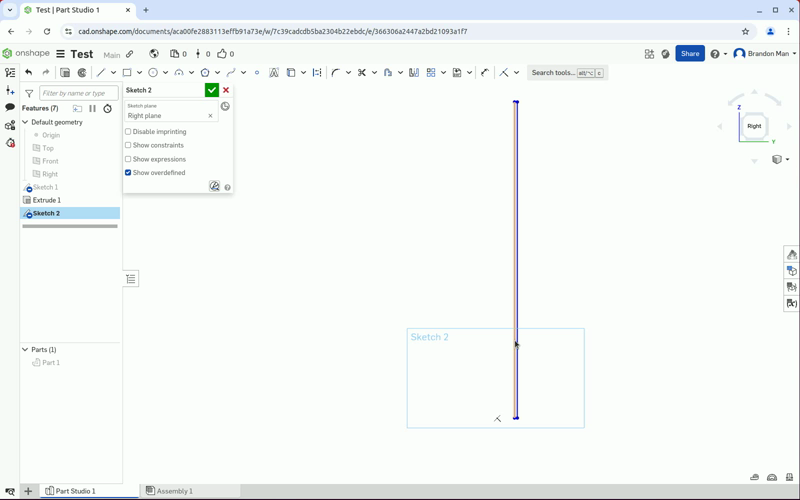
scroll(6)
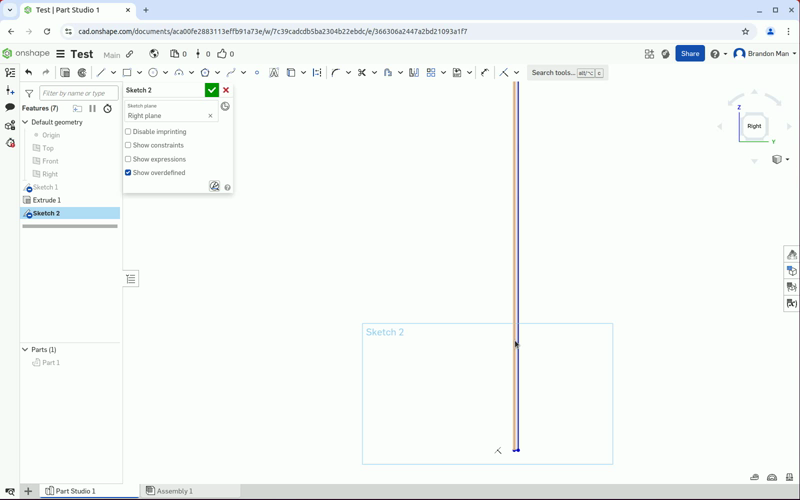
scroll(6)
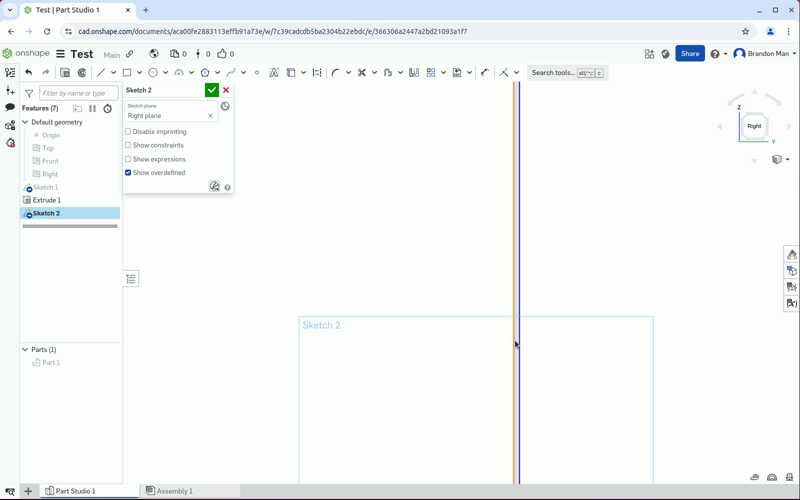
scroll(6)
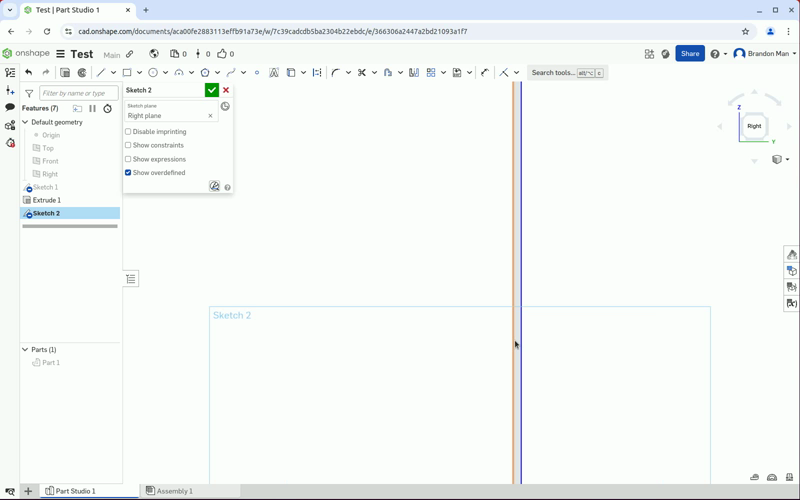
scroll(6)
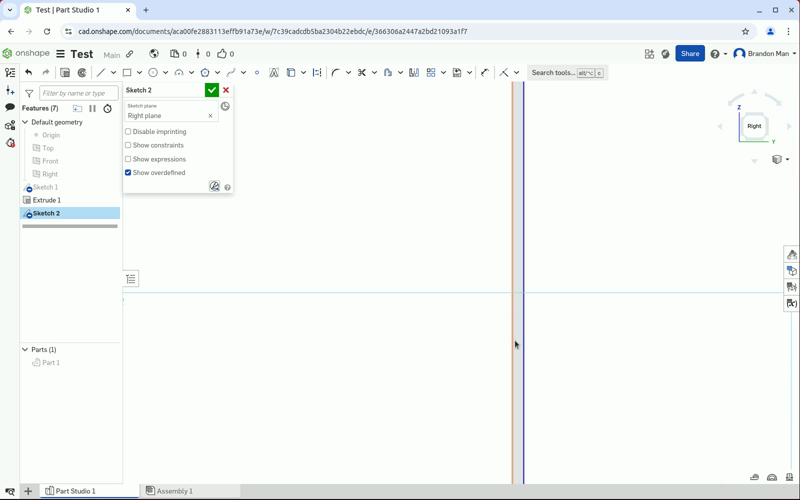
scroll(6)
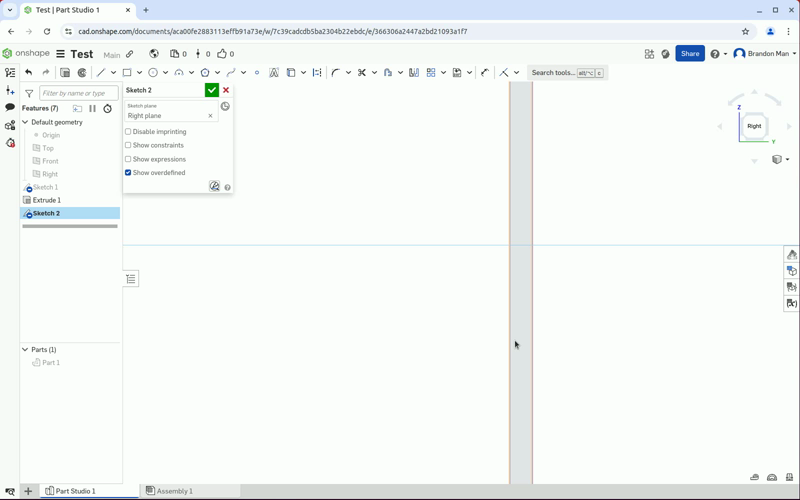
click(515, 340)
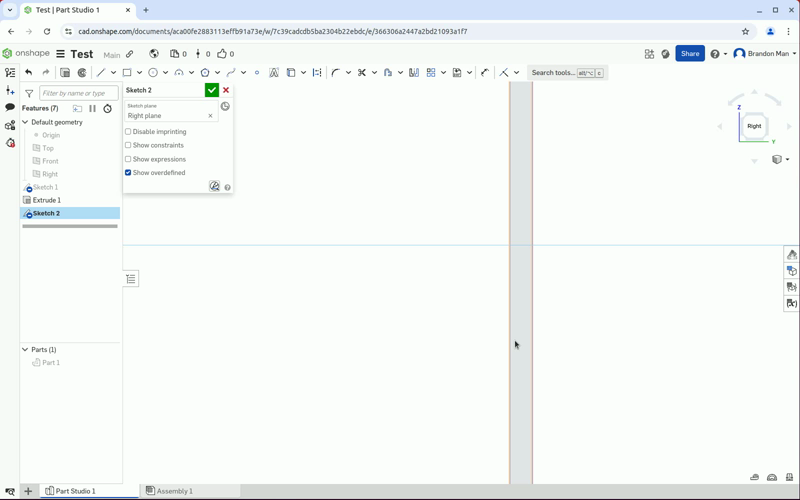
scroll(-6)
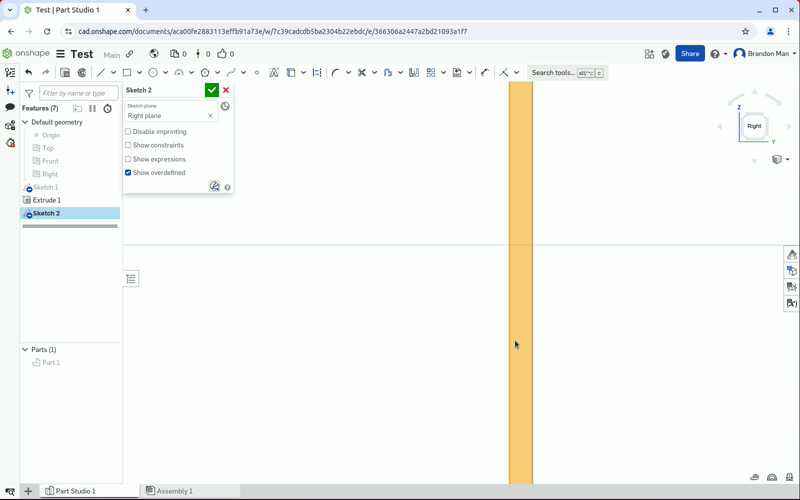
scroll(-6)
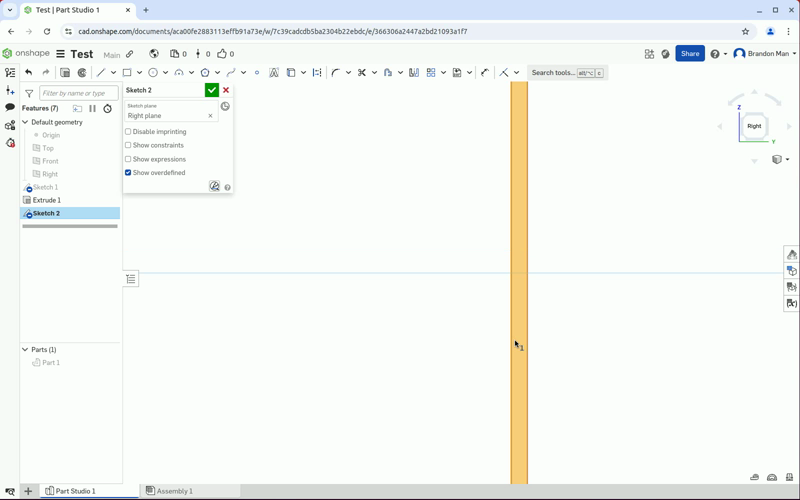
scroll(-6)
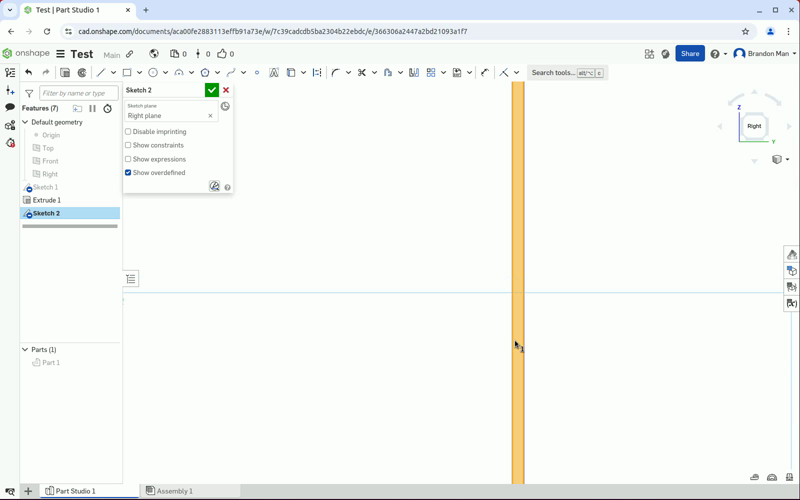
scroll(-6)
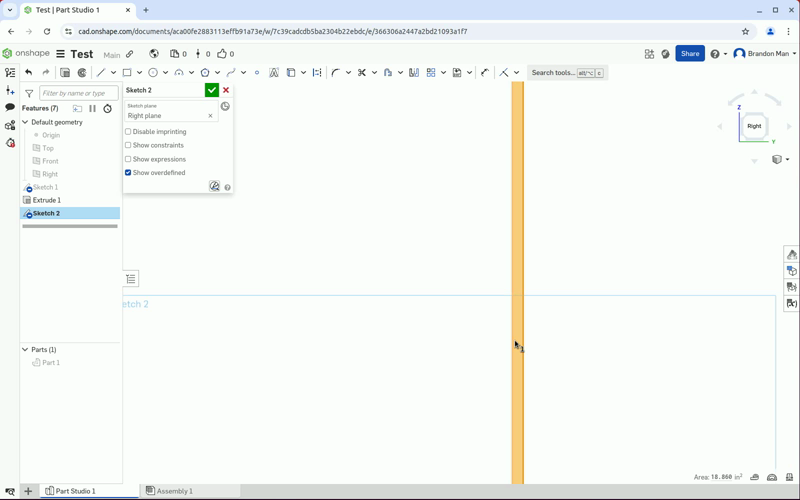
scroll(-6)
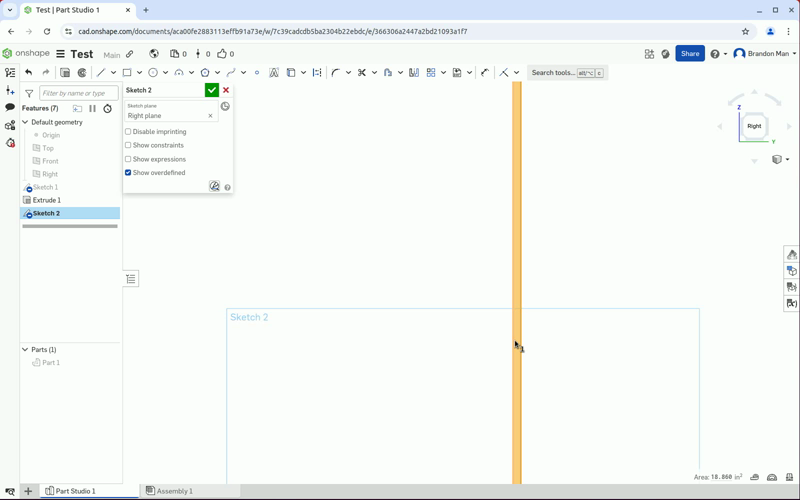
scroll(-6)
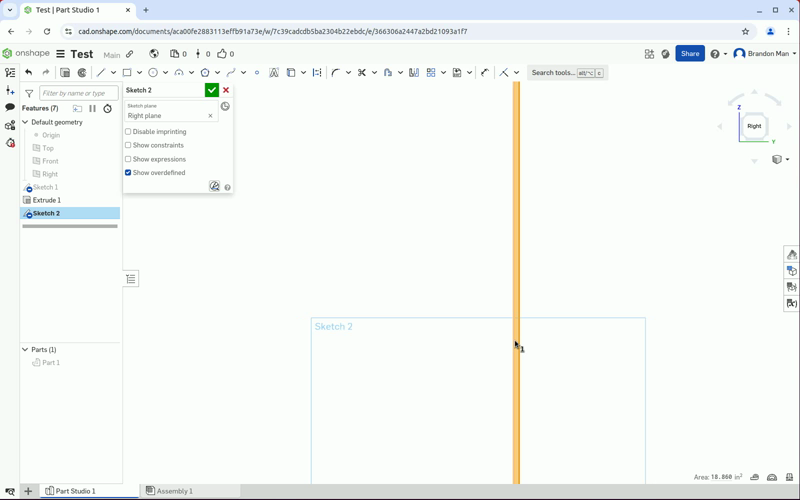
scroll(-6)
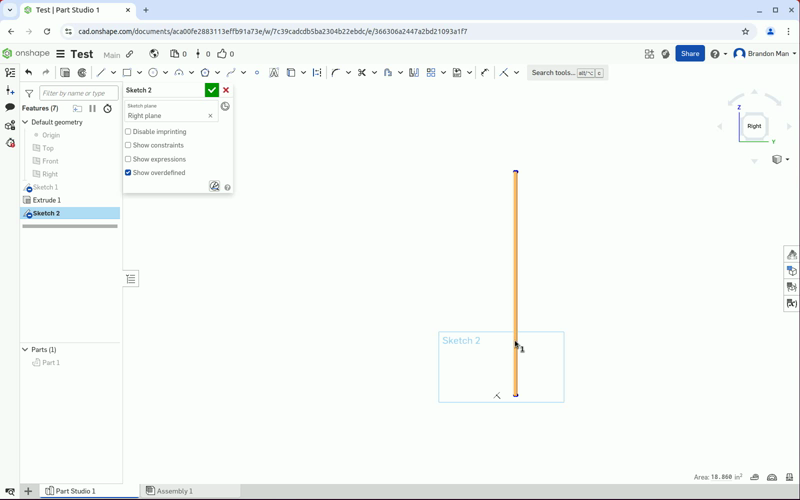
mouse_move(73, 352)
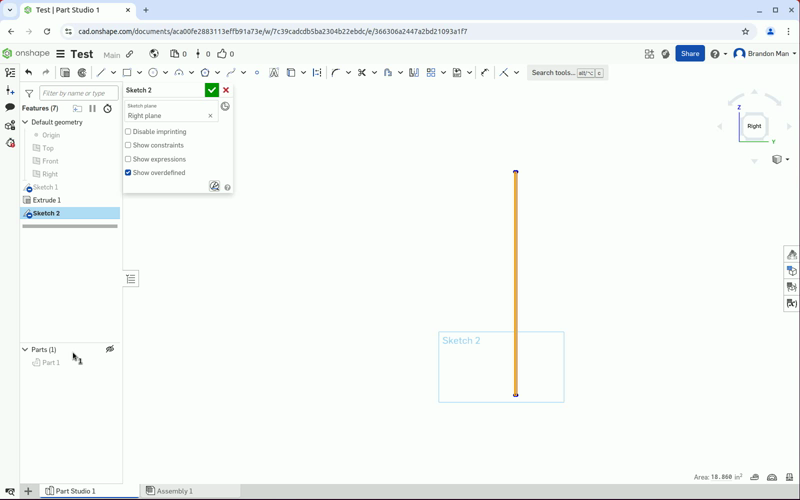
key(shift+y)
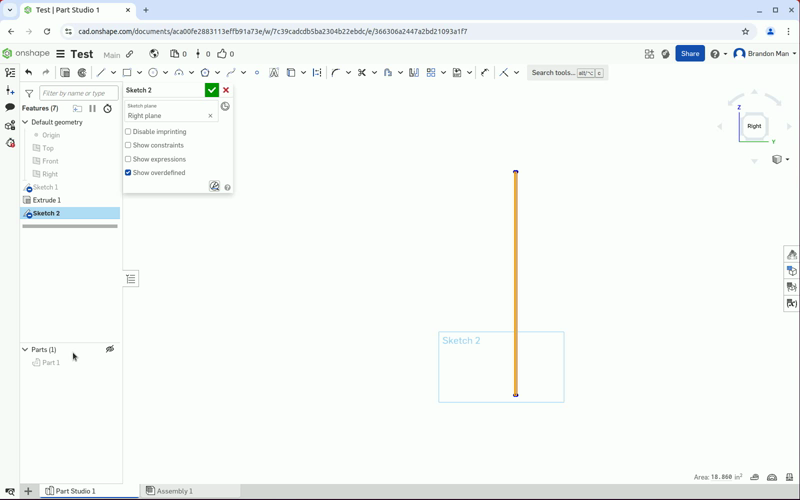
key(shift+e)
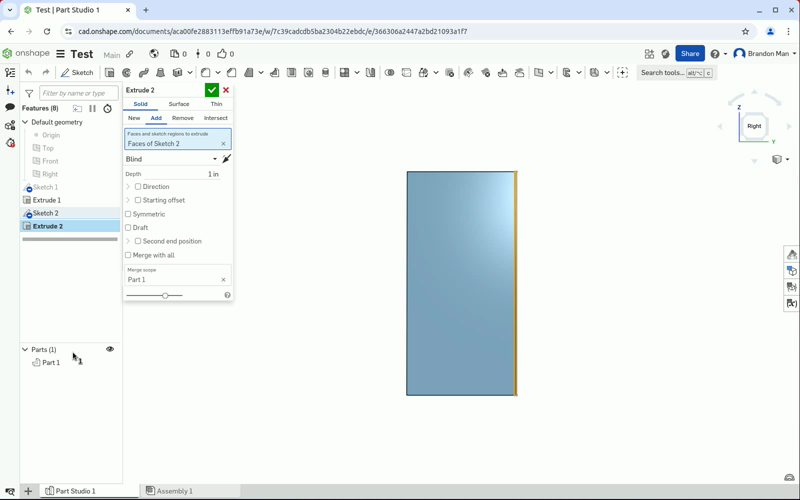
mouse_move(143, 106)
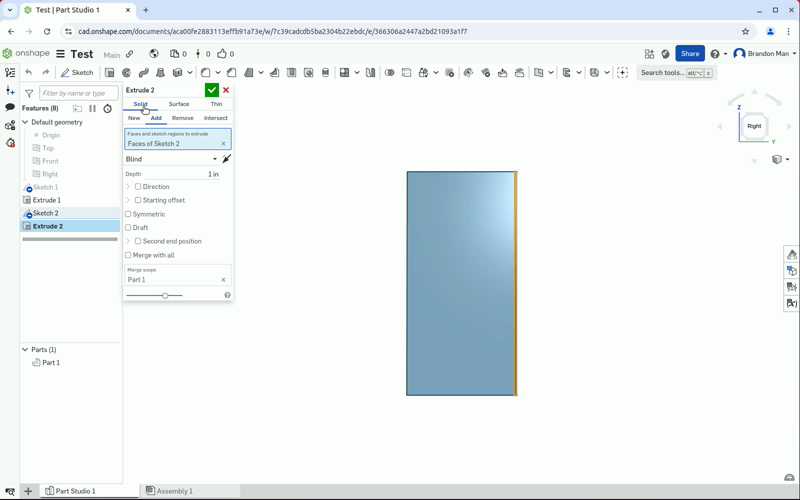
click(143, 106)
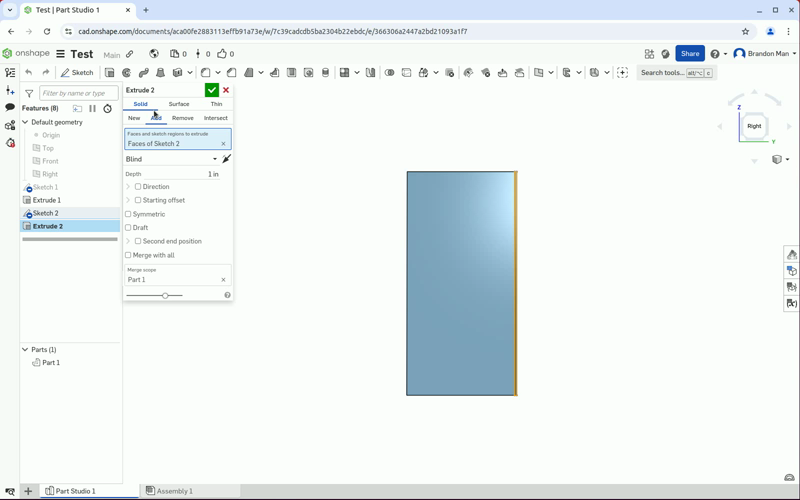
mouse_move(186, 120)
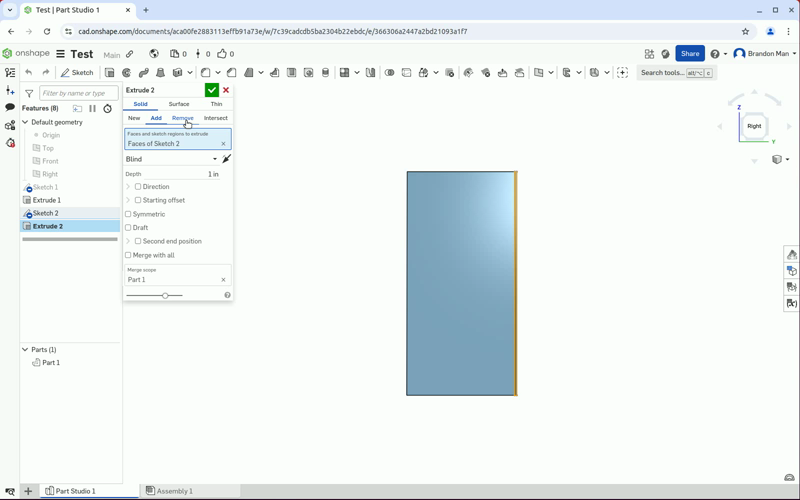
click(186, 120)
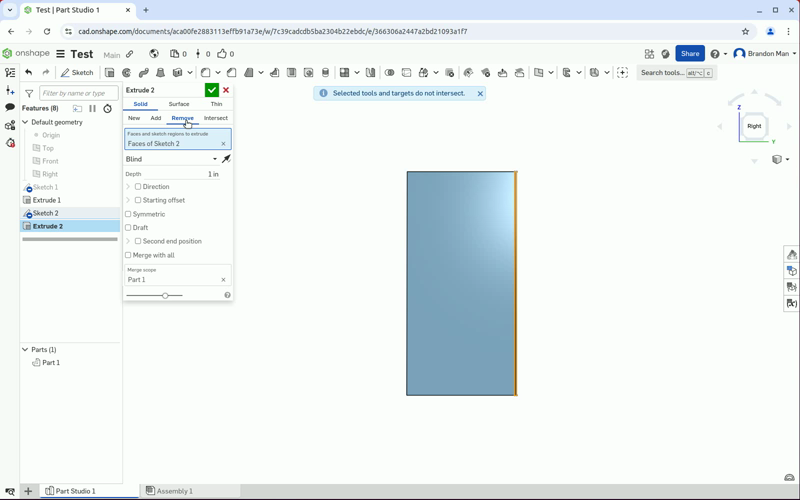
key(tab, 4)
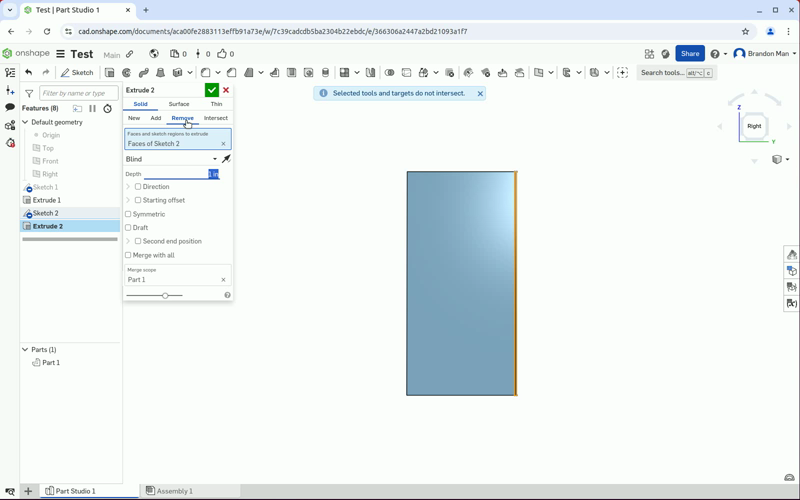
text(0.241)
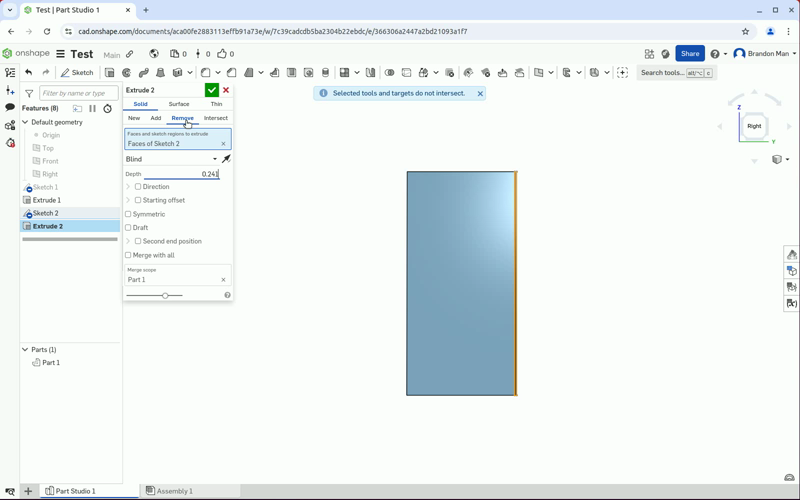
key(tab, 6)
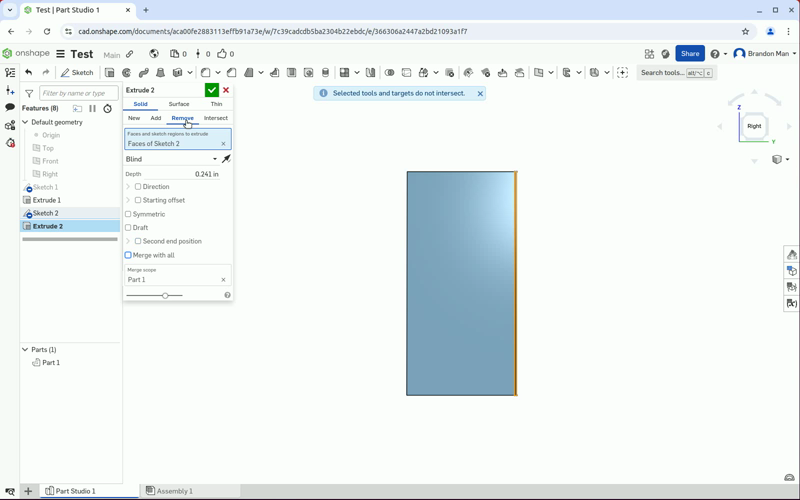
key(space)
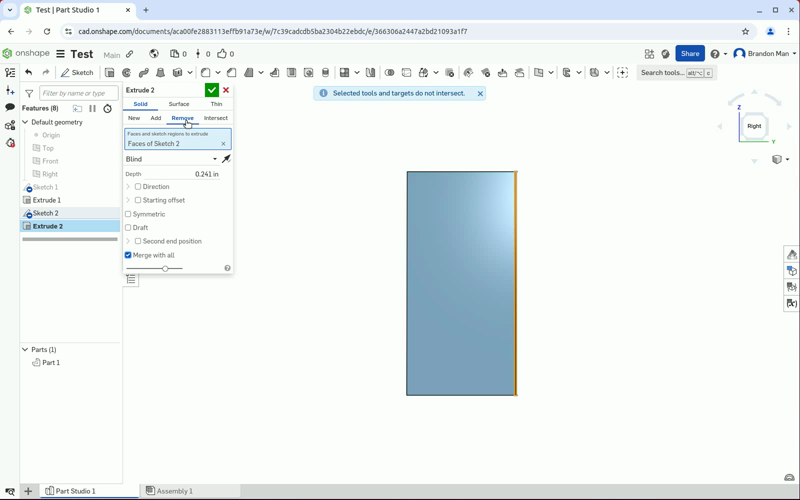
key(enter)
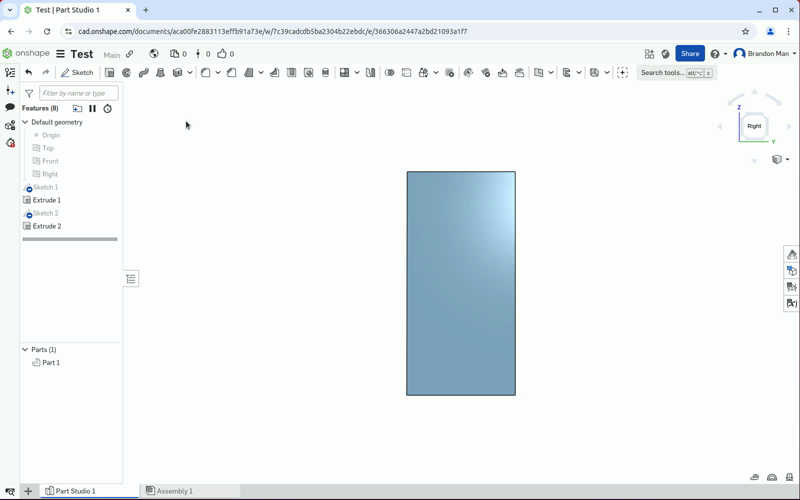
key(shift+h)
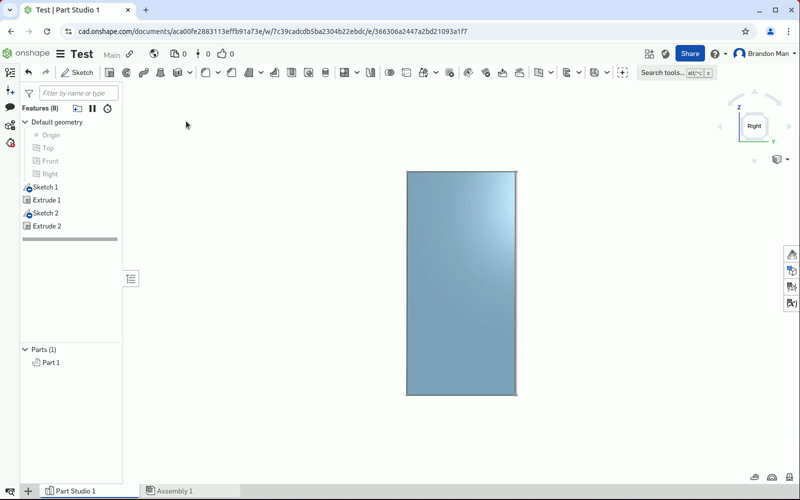
key(shift+h)
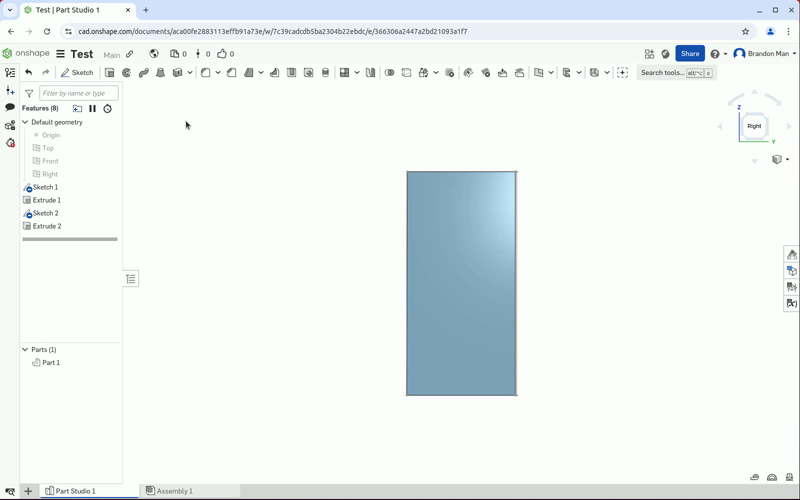
key(shift+7)
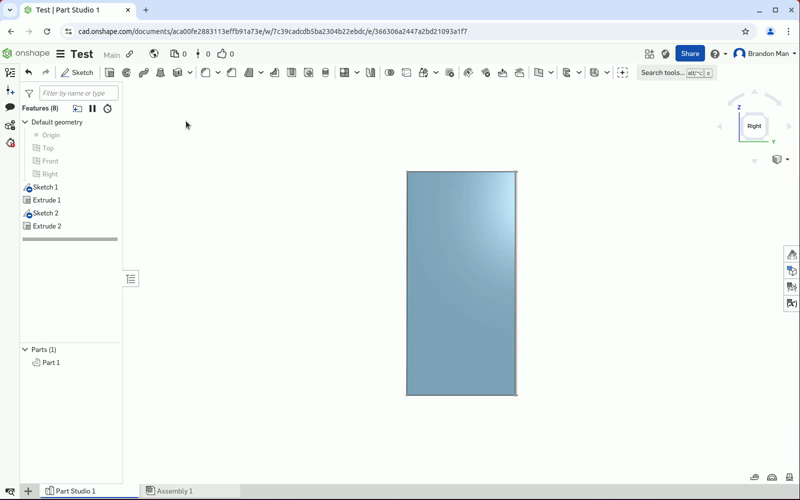
key(right, 2)
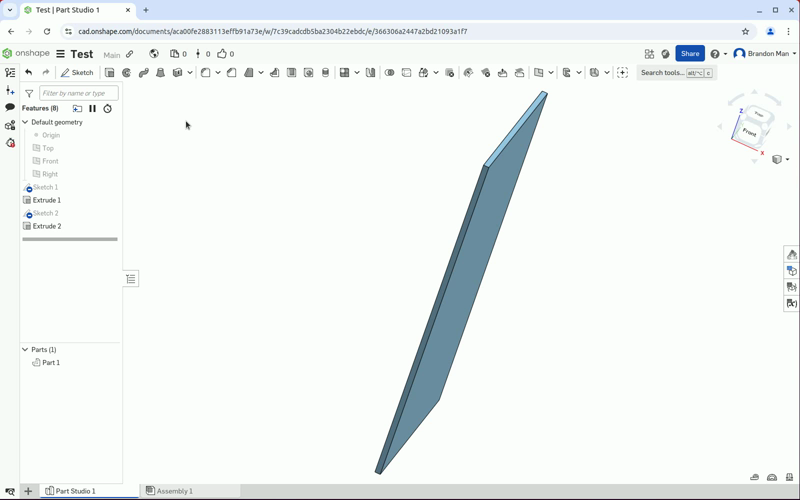
key(down, 2)
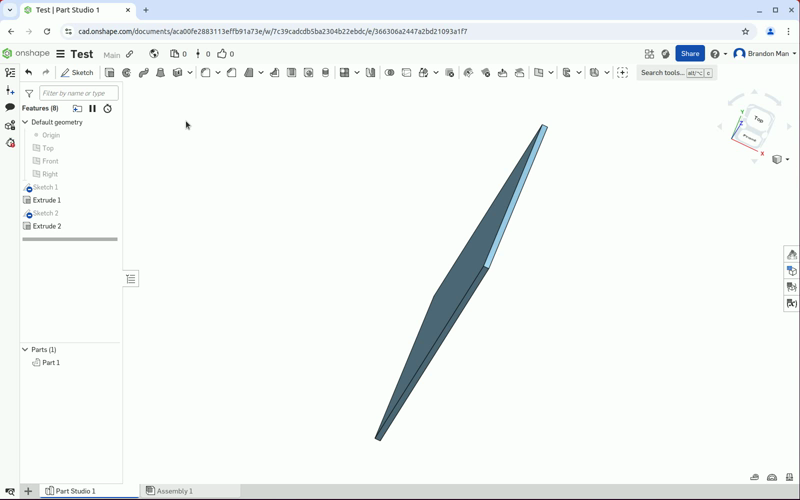
key(up, 2)
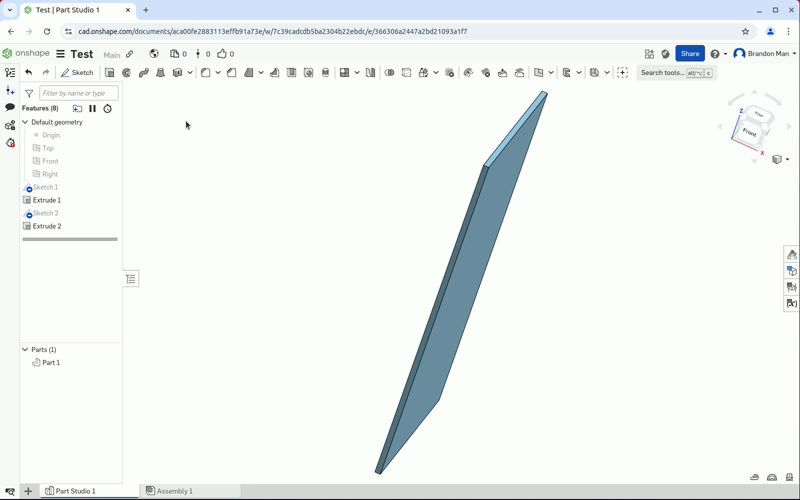
key(left, 2)
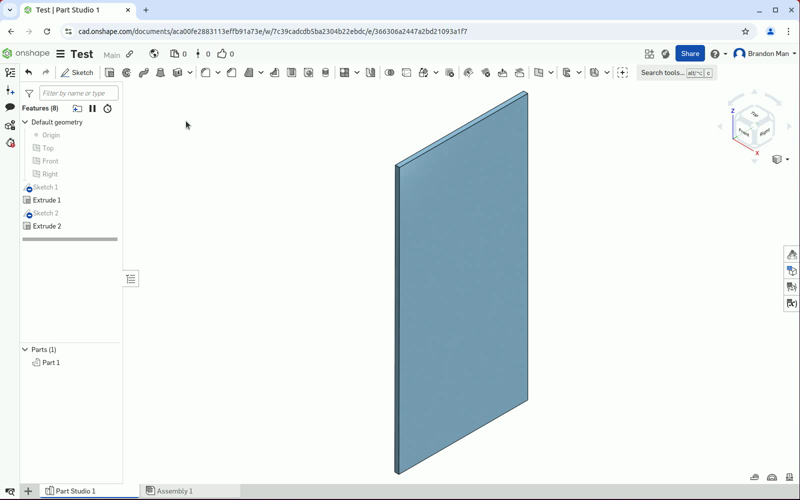
mouse_move(73, 189)
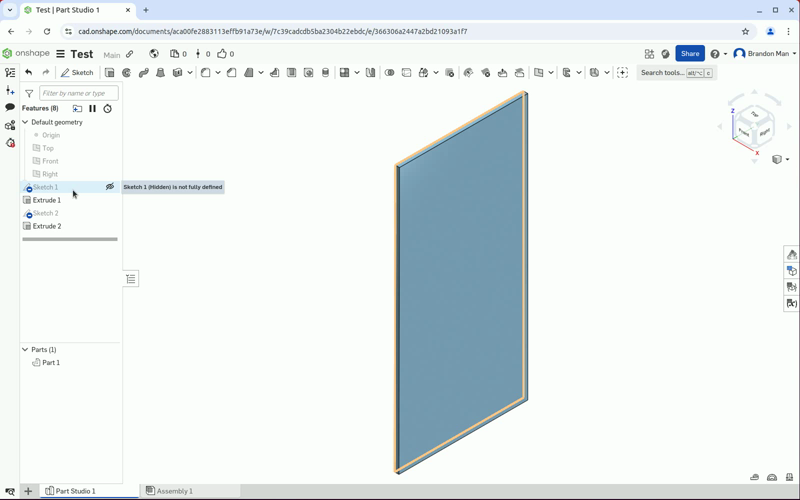
click(73, 189)